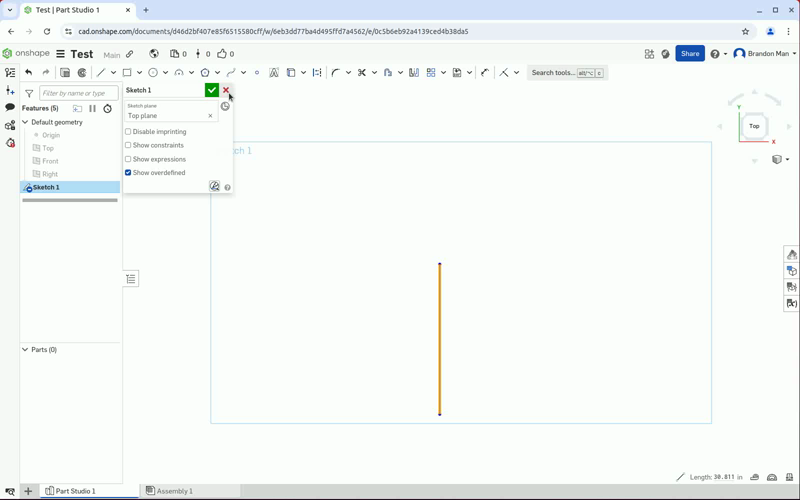
key(shift+h)
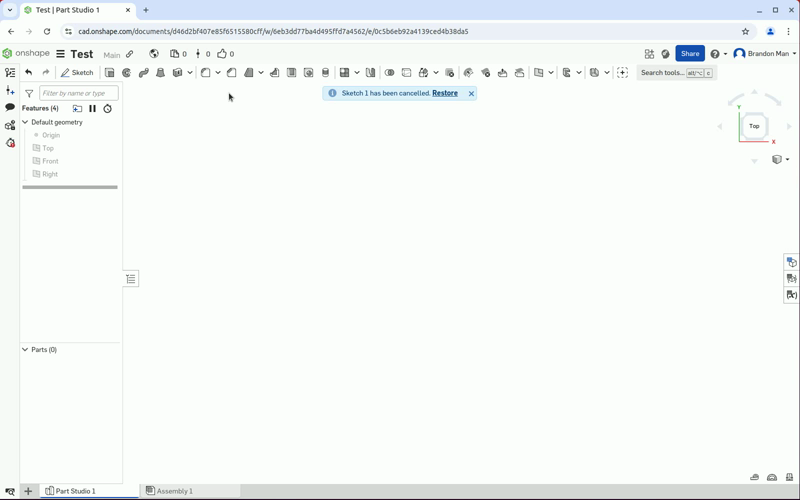
mouse_move(73, 352)
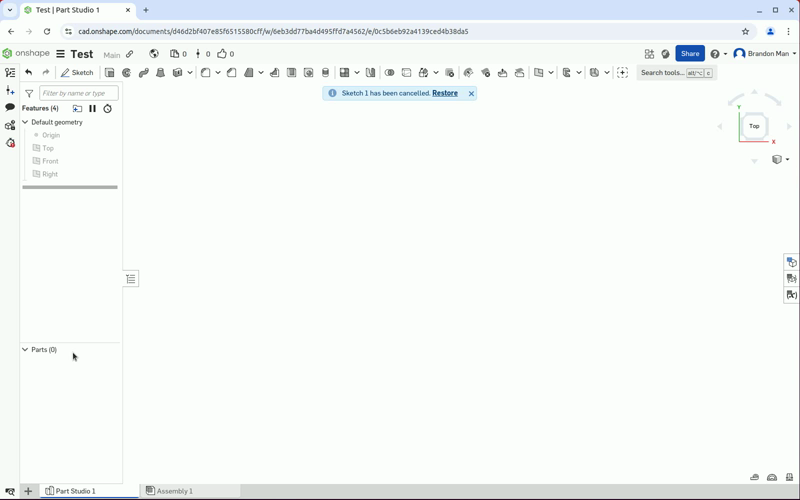
key(y)
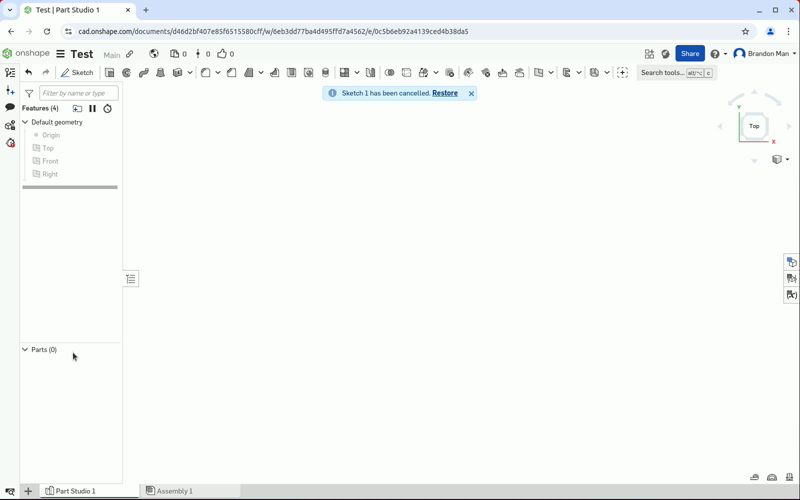
key(shift+p)
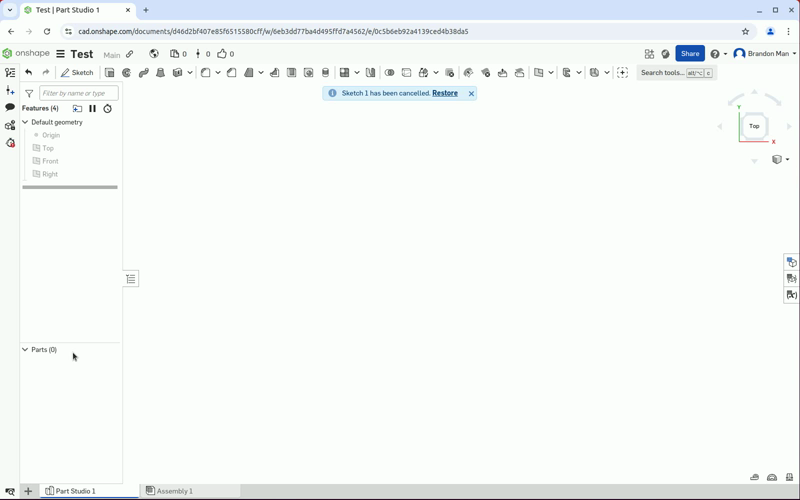
key(space)
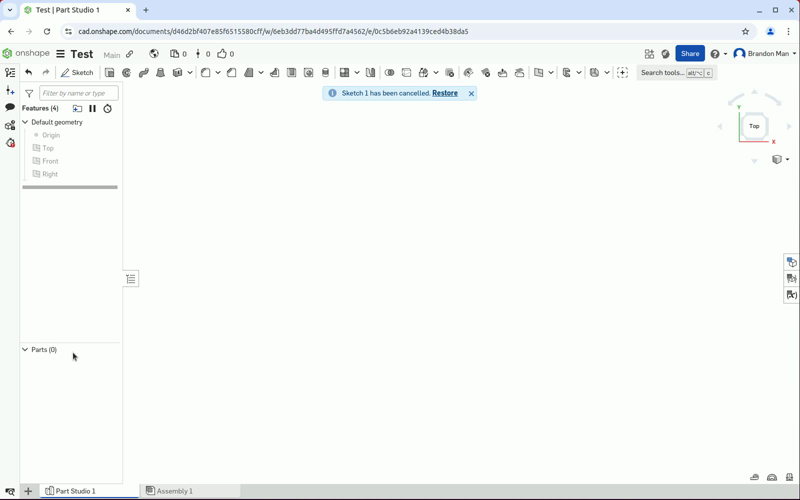
key_down(shift)
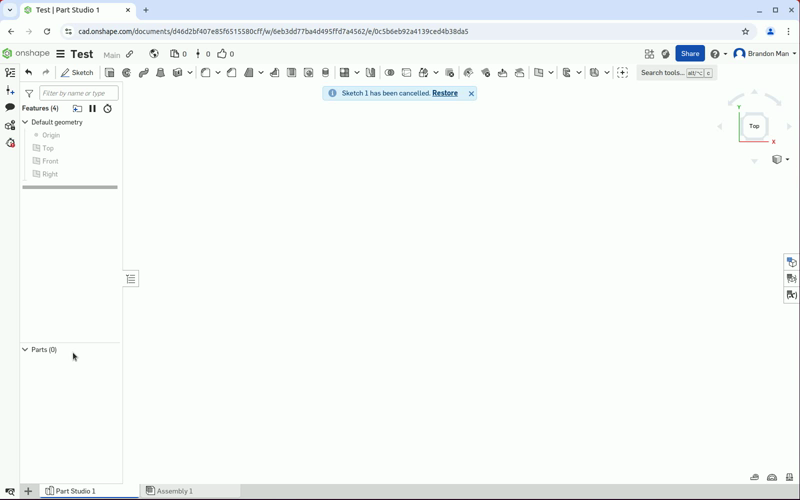
key(up)
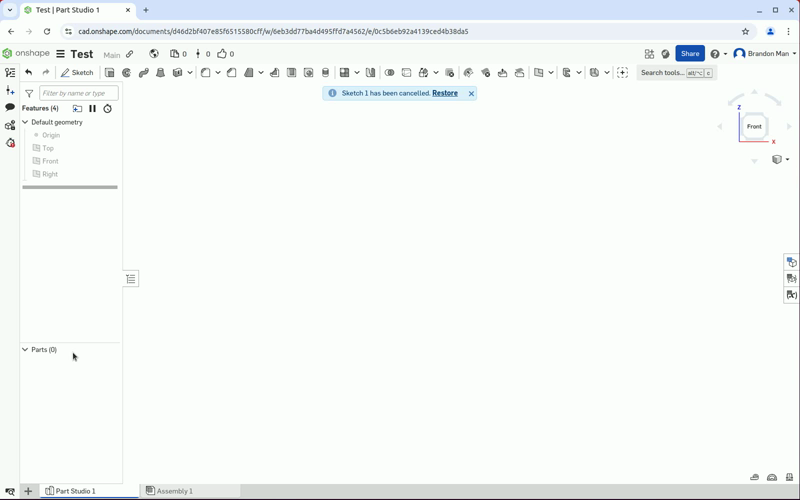
key_up(shift)
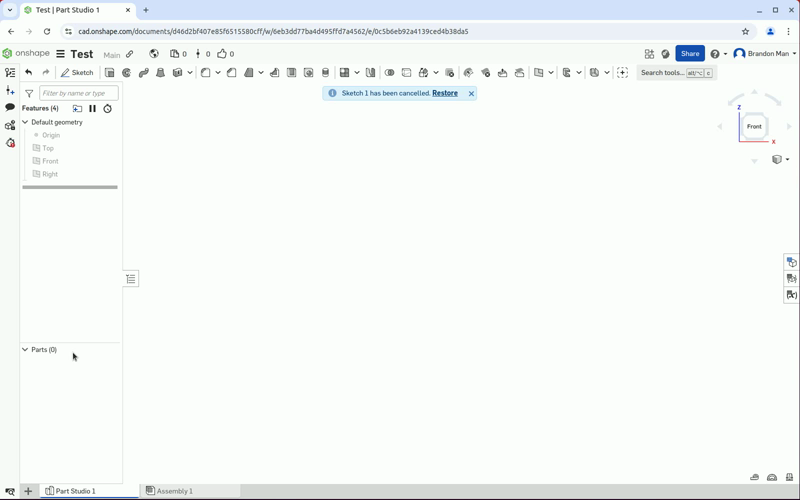
mouse_move(73, 352)
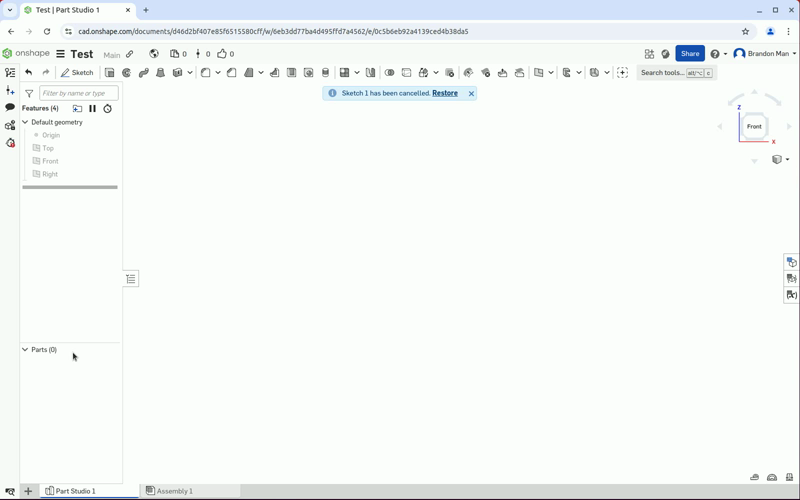
key(shift+y)
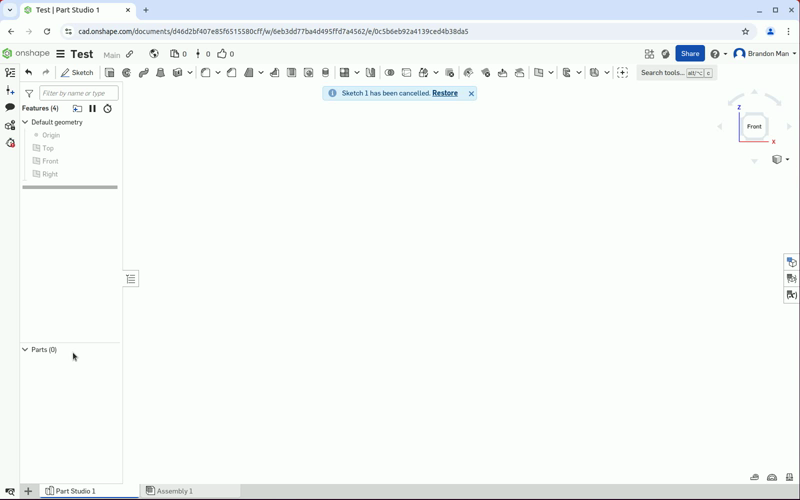
key(shift+s)
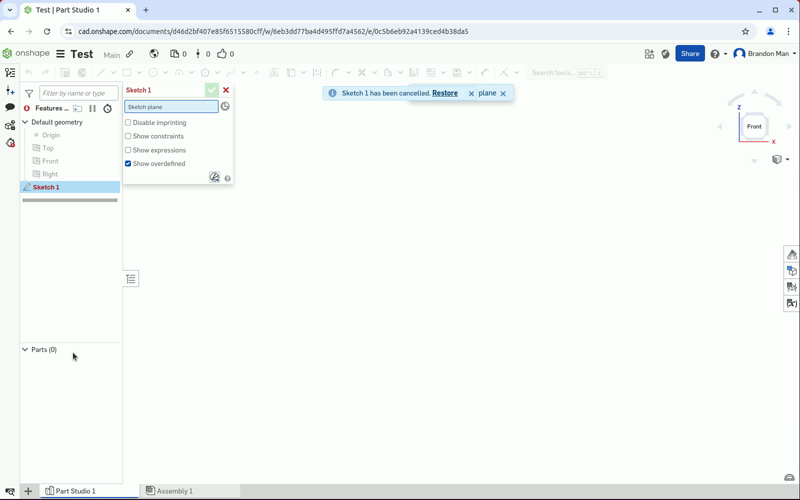
mouse_move(73, 163)
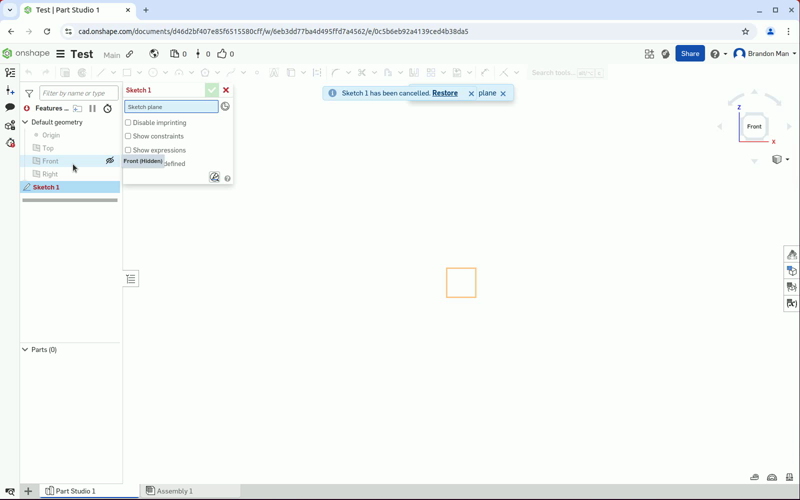
click(73, 163)
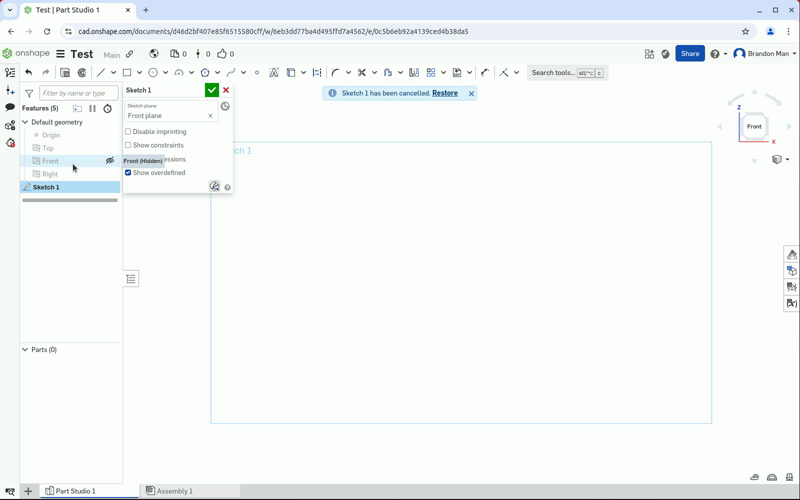
mouse_move(73, 352)
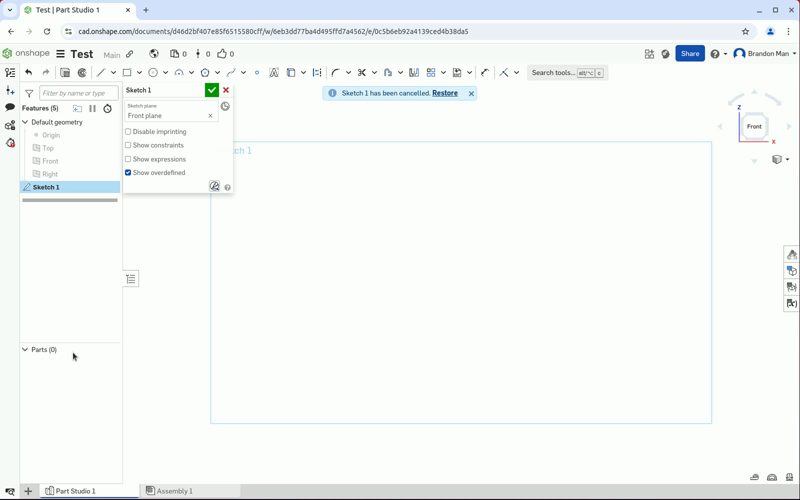
key(y)
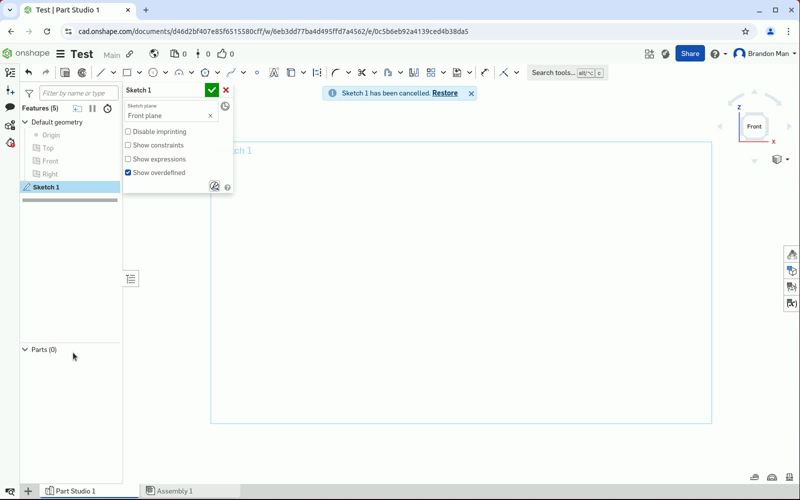
key(l)
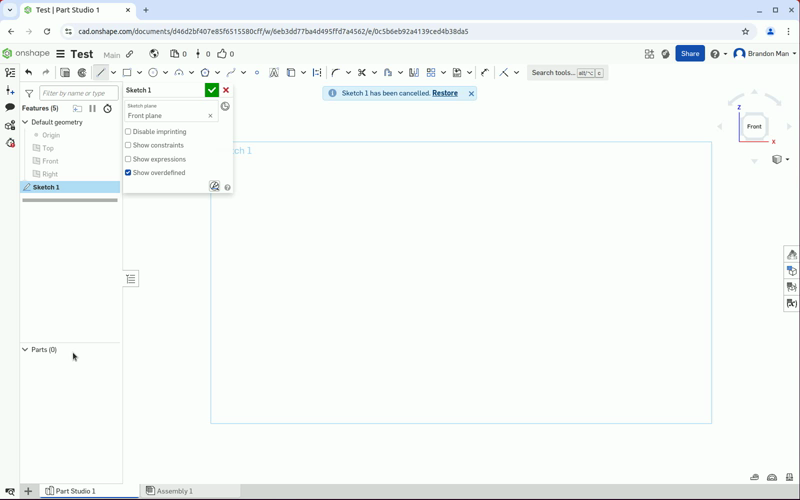
key_down(shift)
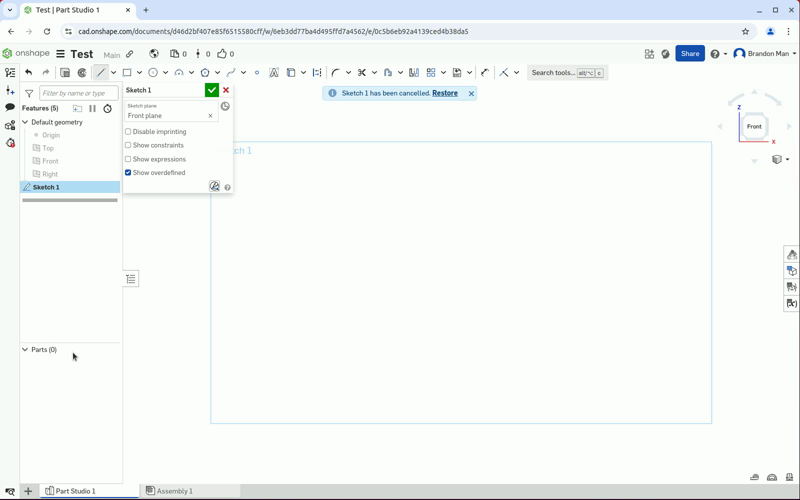
mouse_move(439, 304)
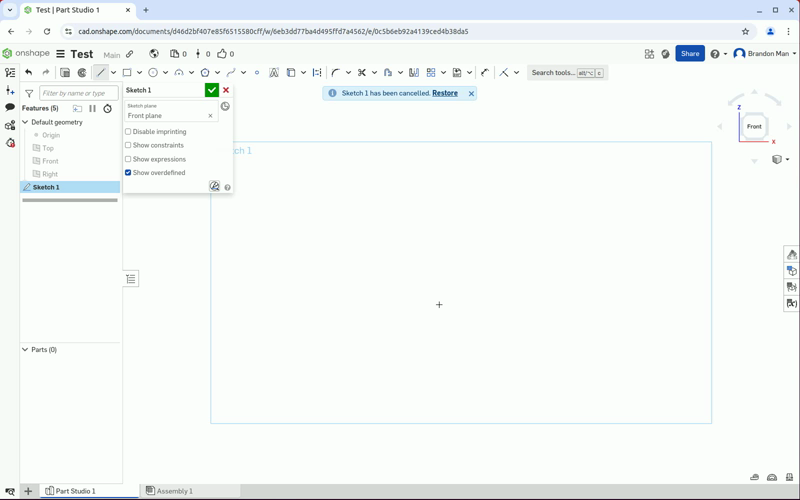
click(439, 304)
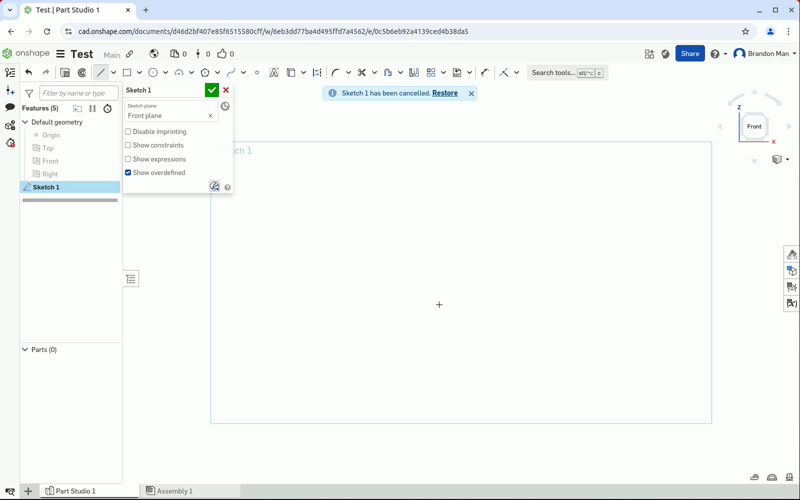
key_up(shift)
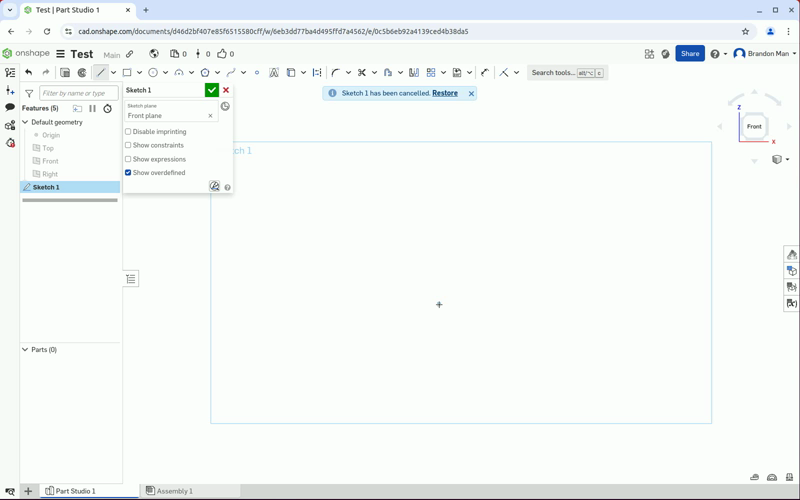
key_down(shift)
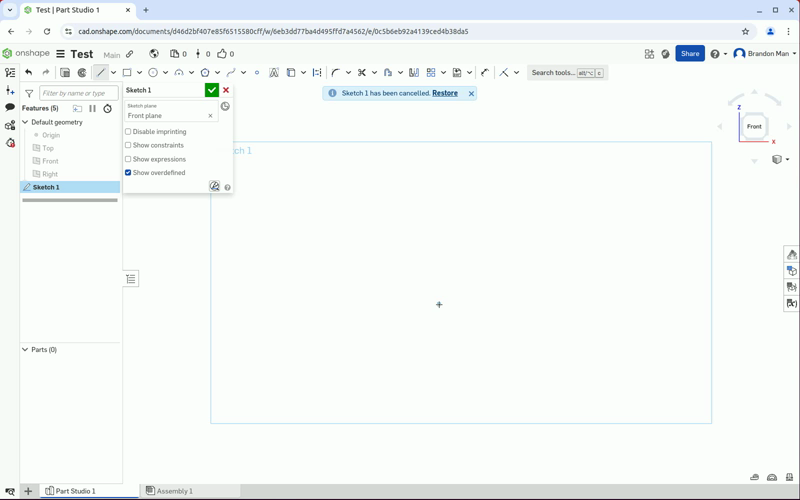
mouse_move(469, 304)
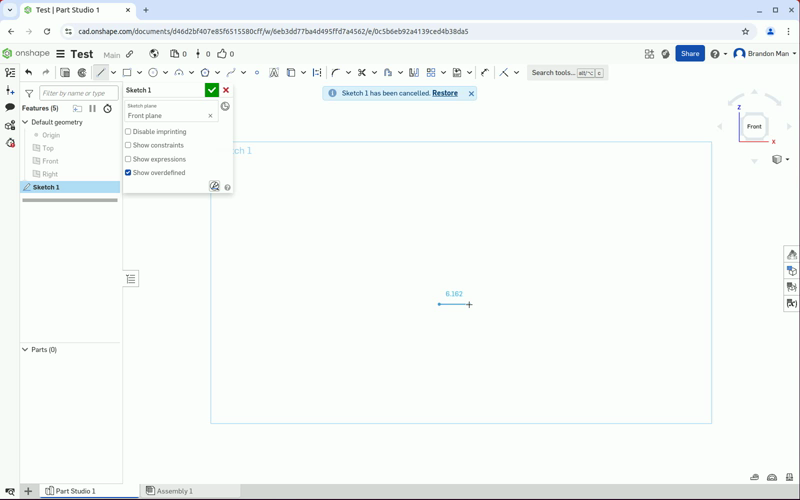
mouse_move(483, 304)
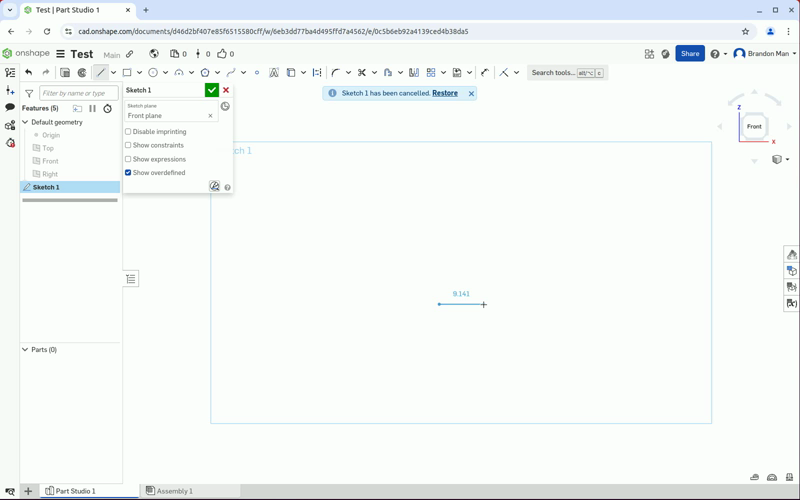
click(483, 304)
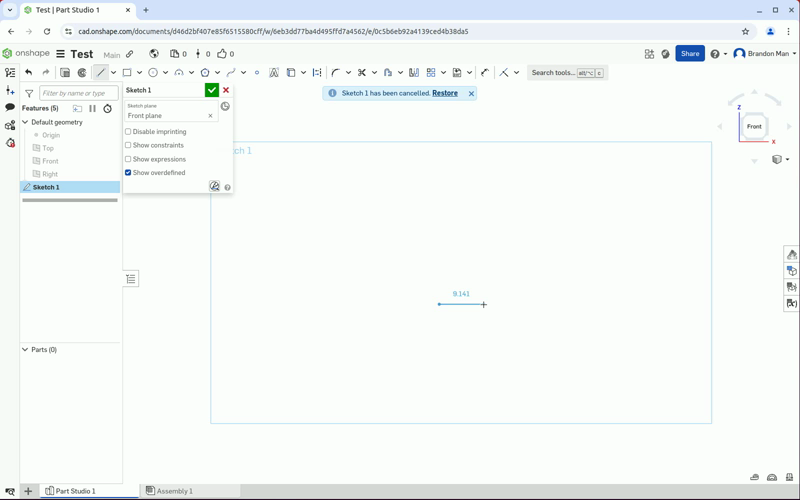
key_up(shift)
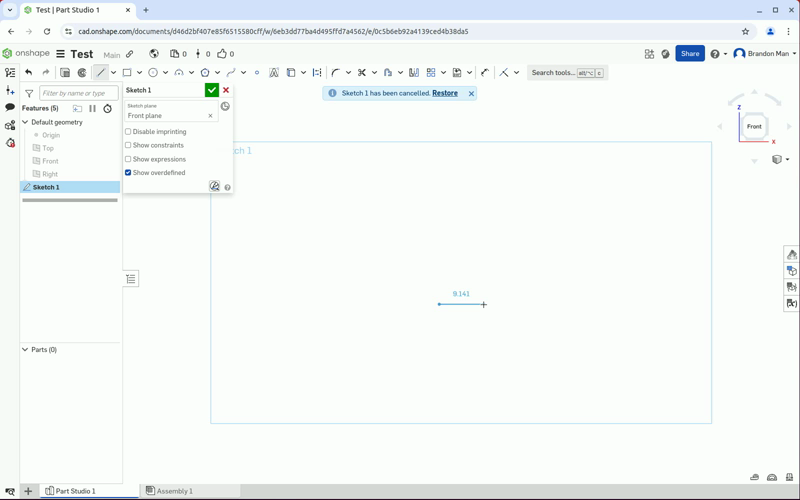
key_down(shift)
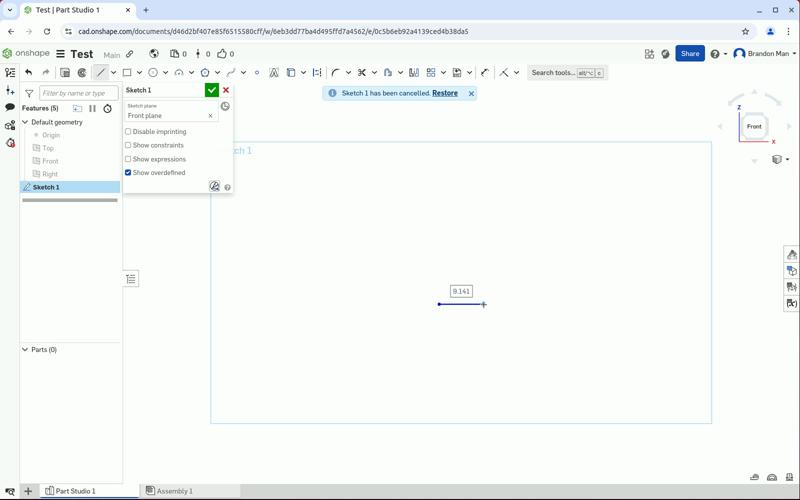
mouse_move(513, 304)
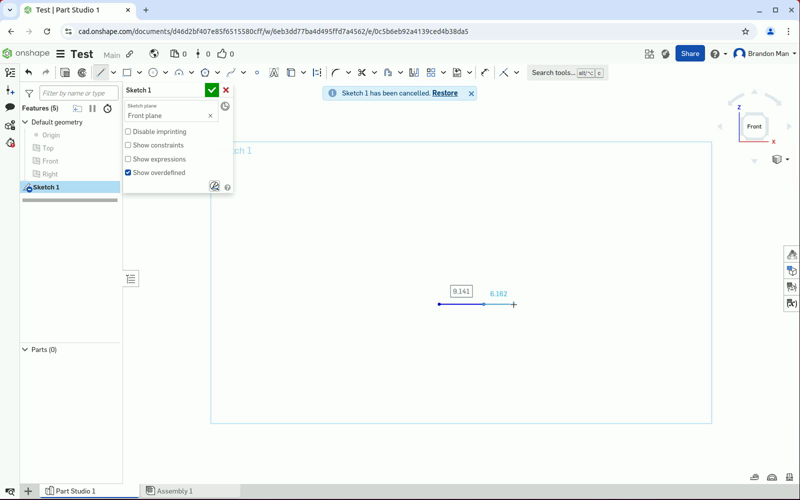
mouse_move(483, 260)
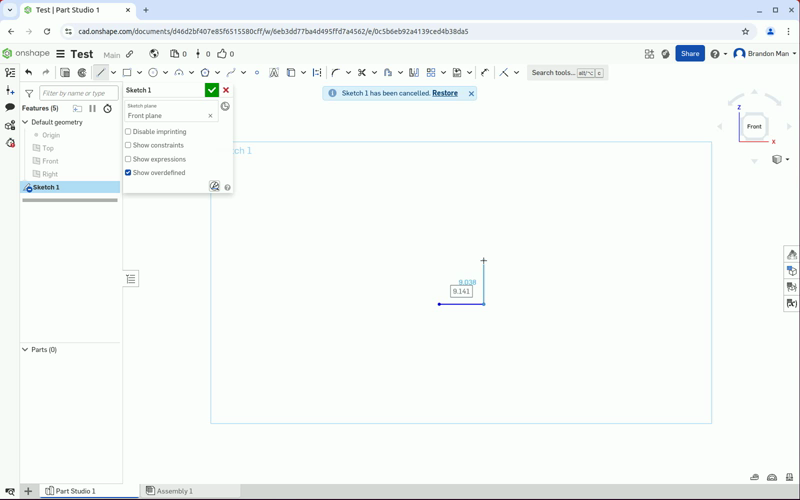
click(483, 260)
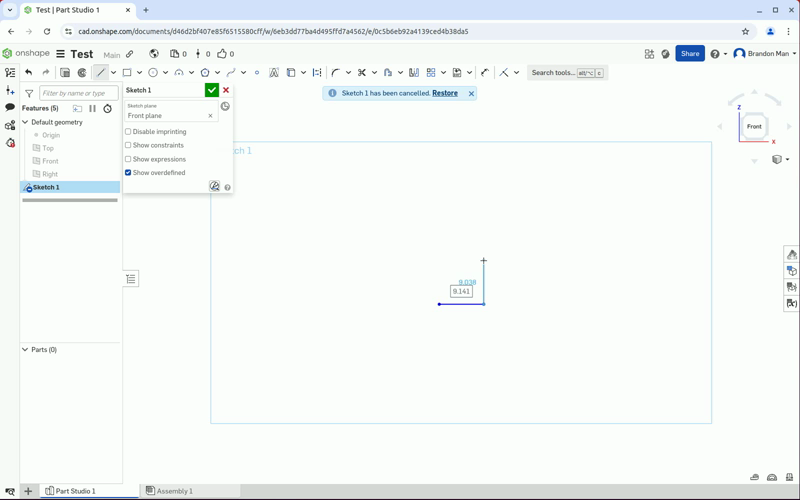
key_up(shift)
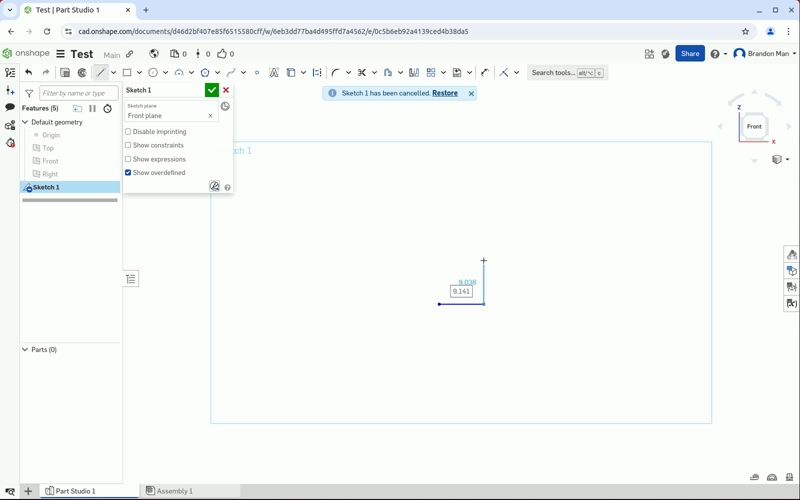
key_down(shift)
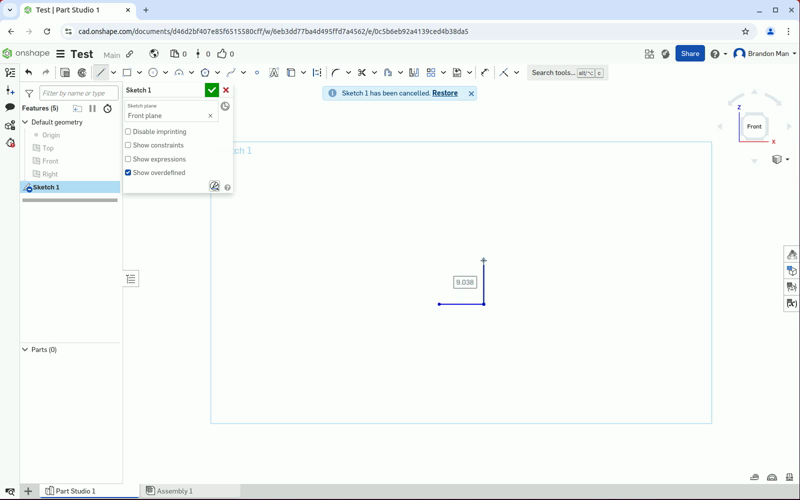
mouse_move(513, 260)
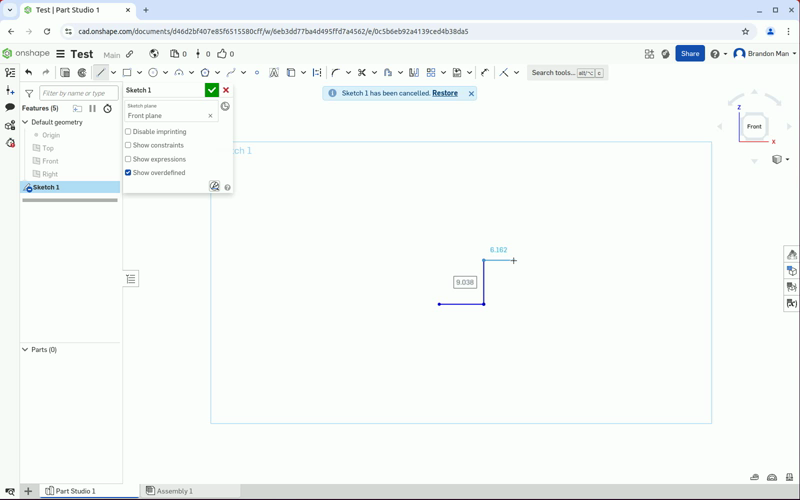
mouse_move(439, 260)
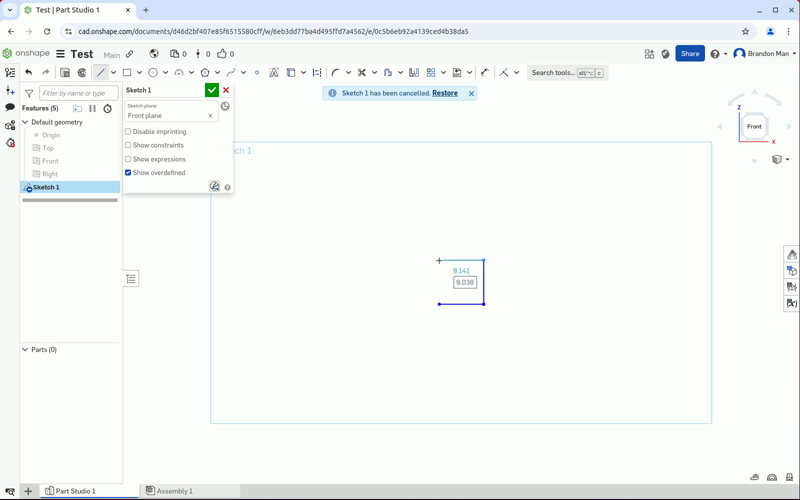
click(439, 260)
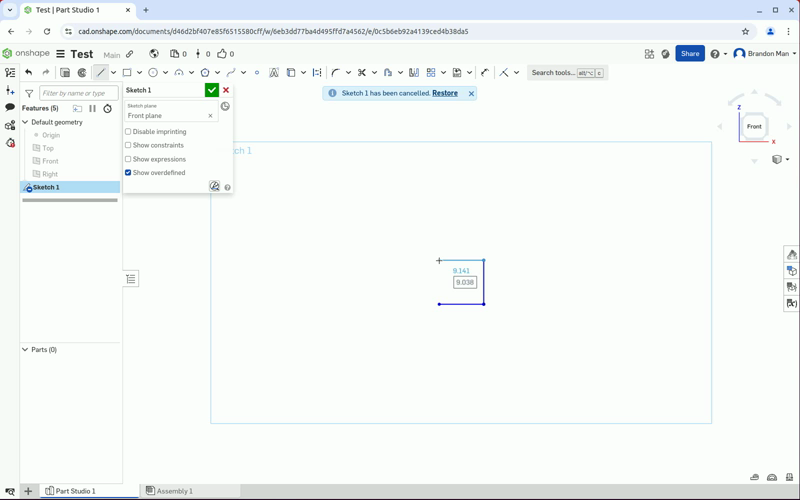
key_up(shift)
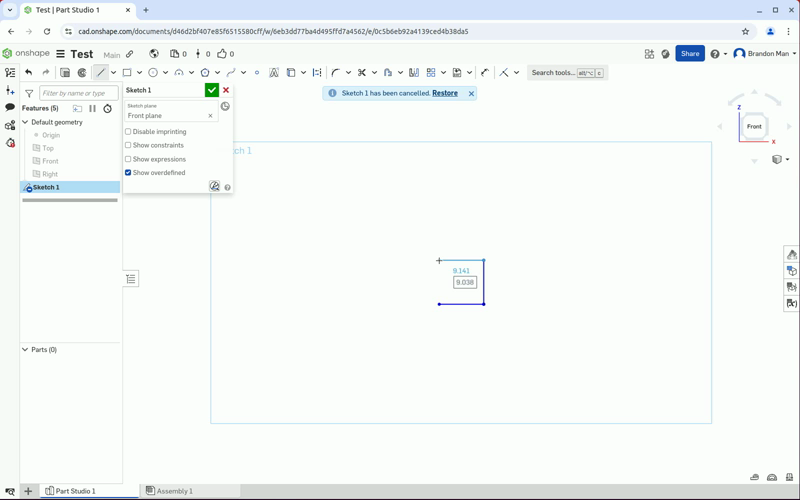
mouse_move(469, 260)
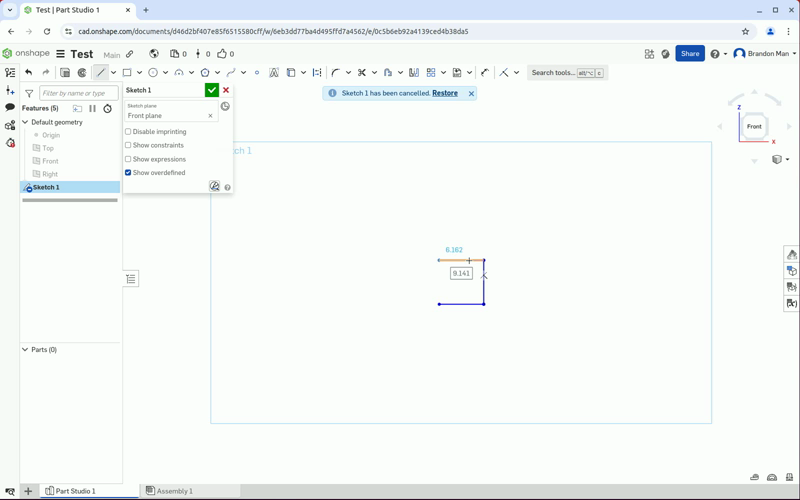
key_down(shift)
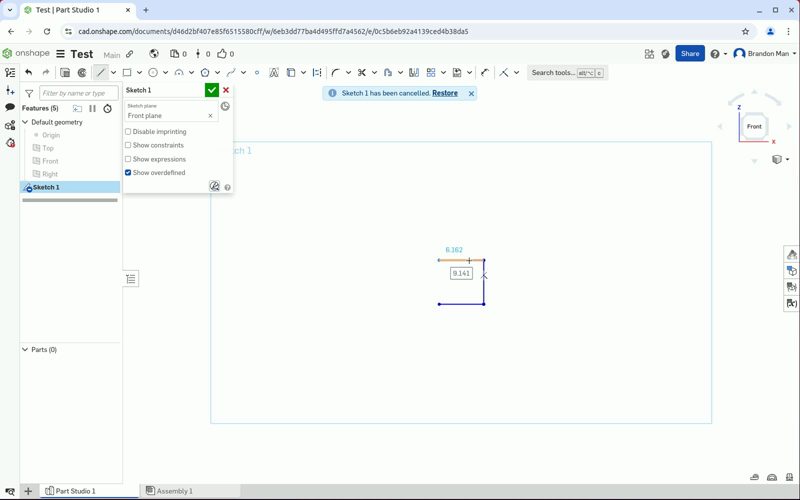
mouse_move(439, 304)
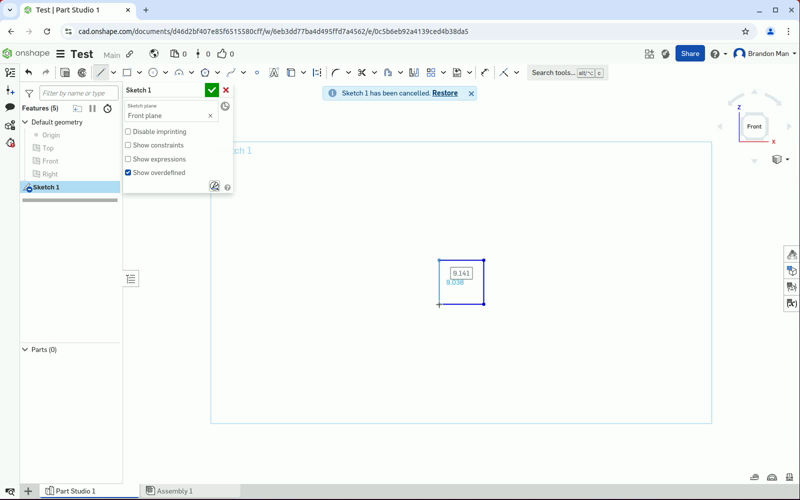
key_up(shift)
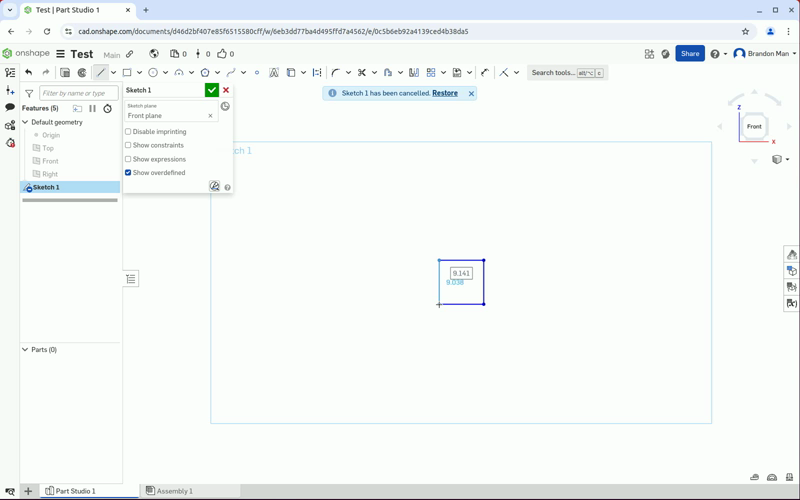
click(439, 304)
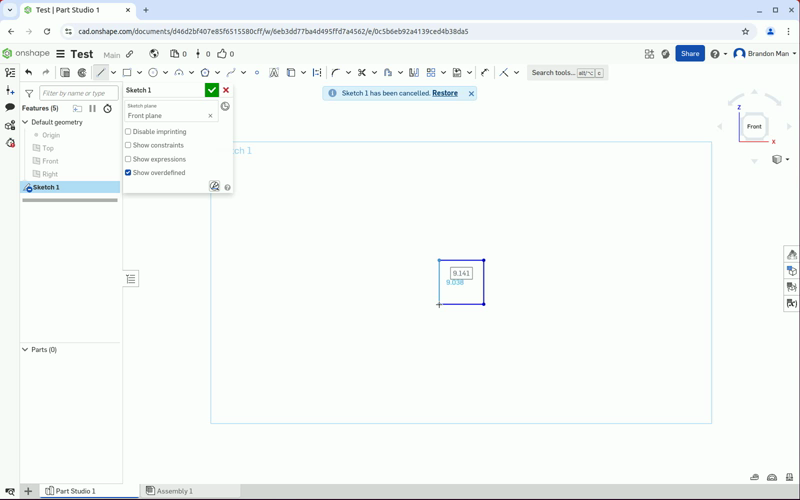
key(esc)
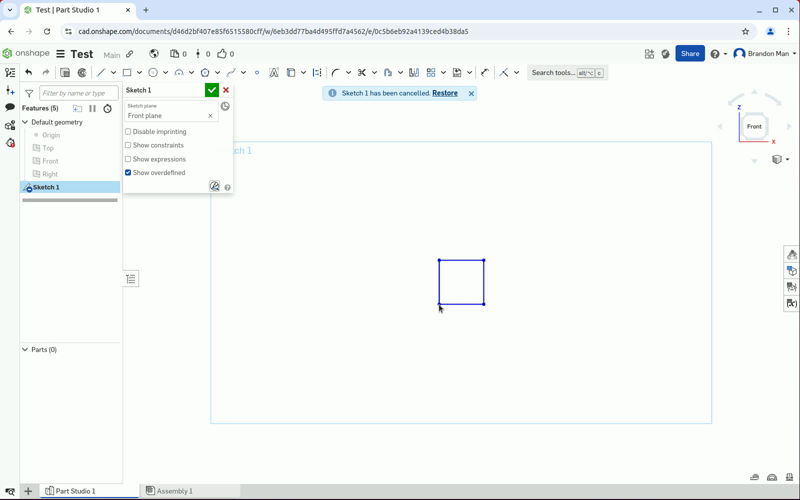
mouse_move(457, 277)
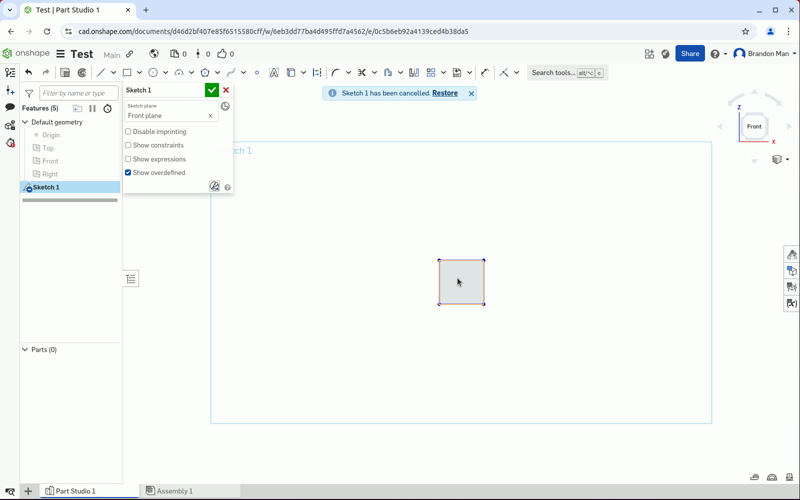
click(457, 277)
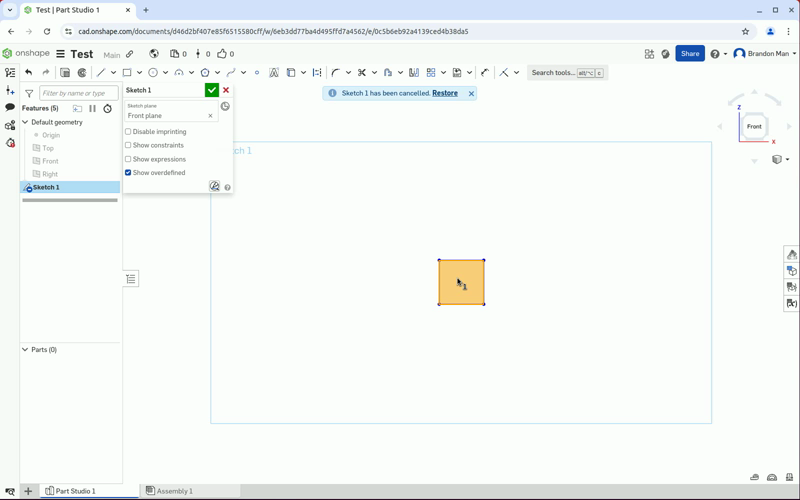
mouse_move(73, 352)
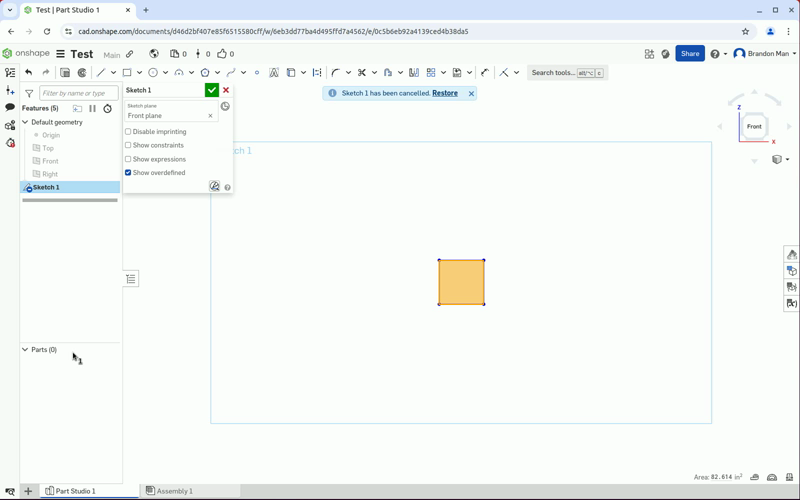
key(shift+y)
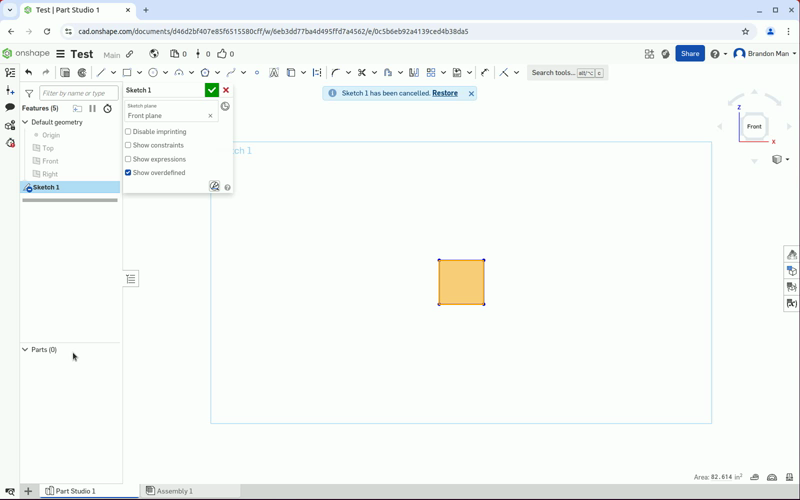
key(shift+e)
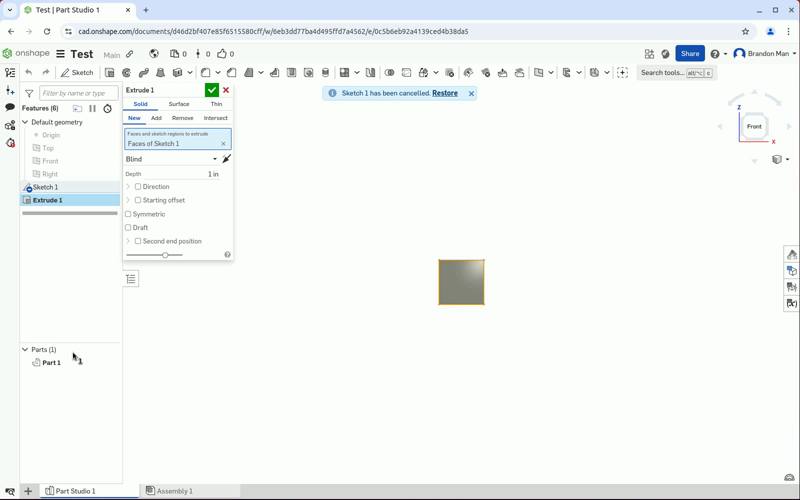
mouse_move(143, 106)
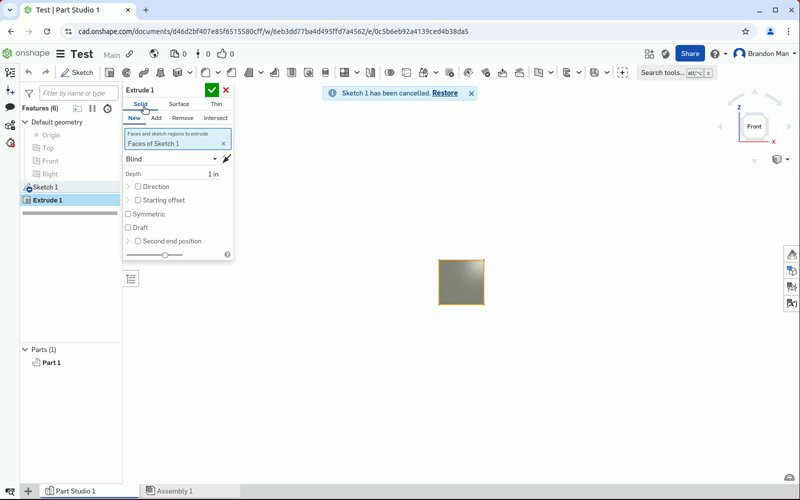
click(143, 106)
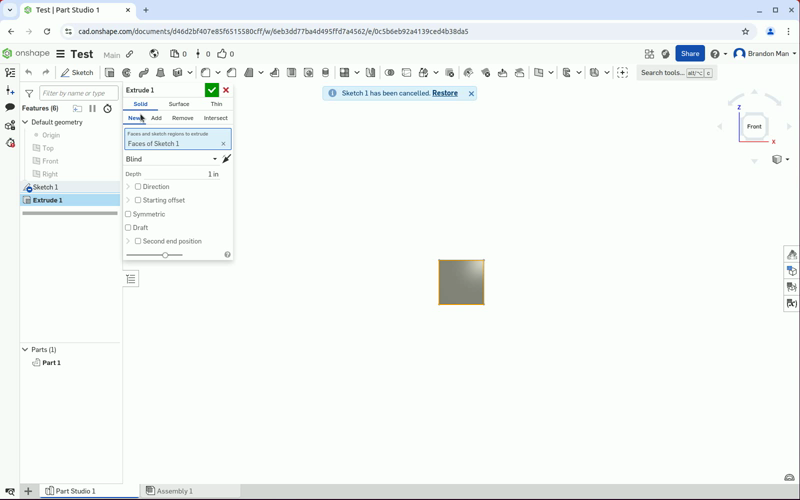
mouse_move(137, 120)
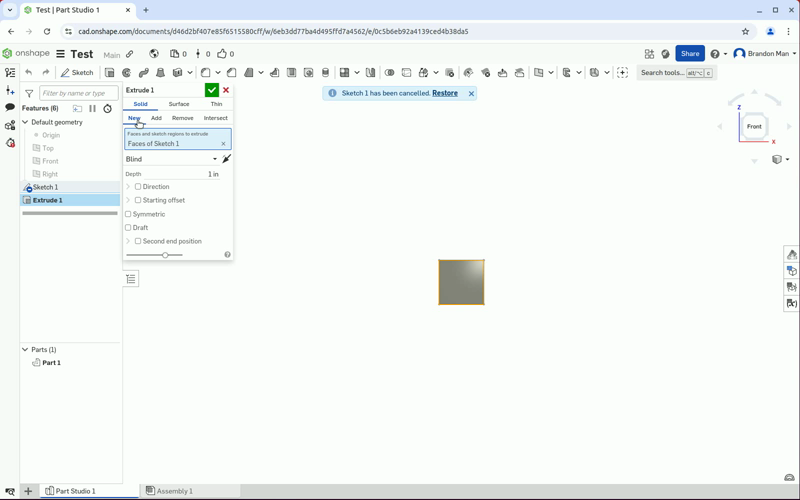
click(137, 120)
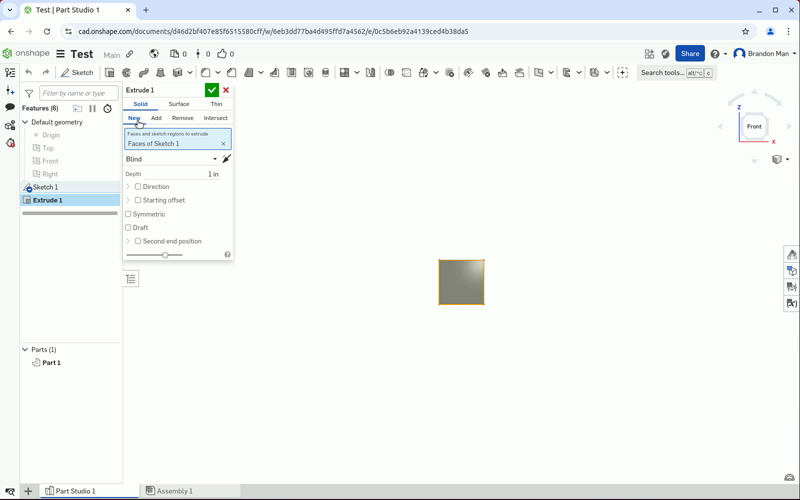
key(tab, 4)
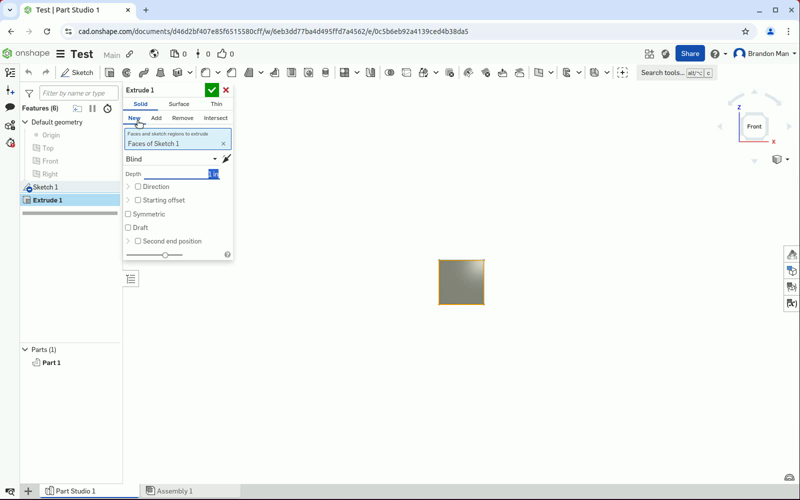
text(30.57)
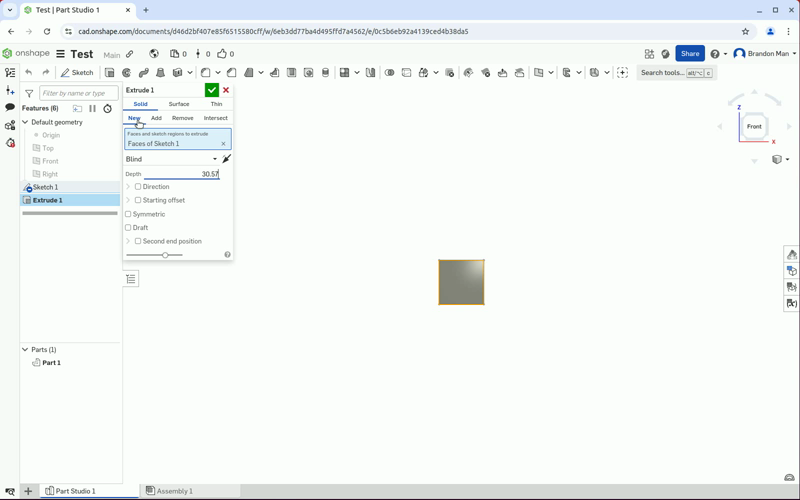
key(enter)
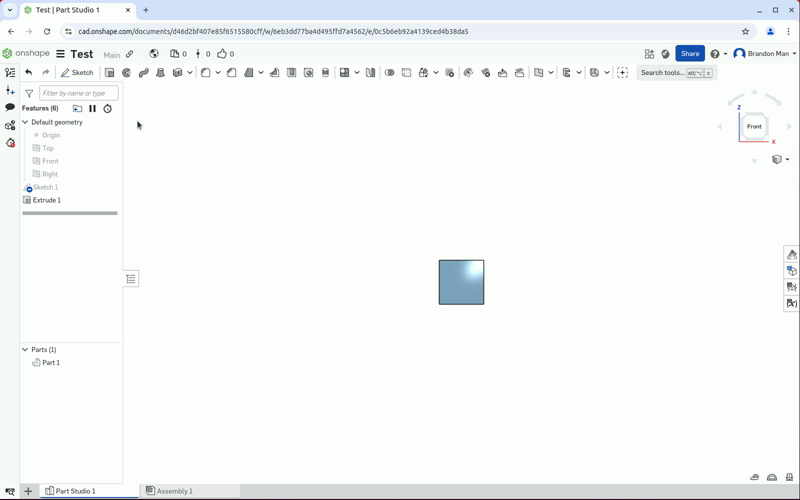
key(shift+h)
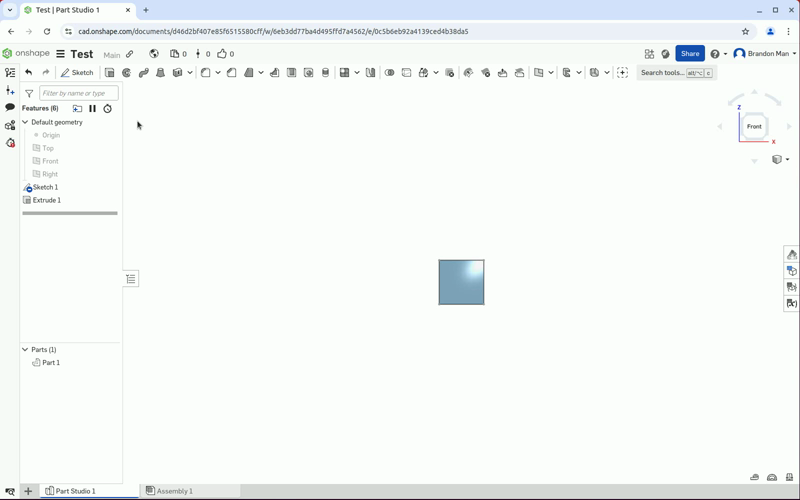
key(shift+h)
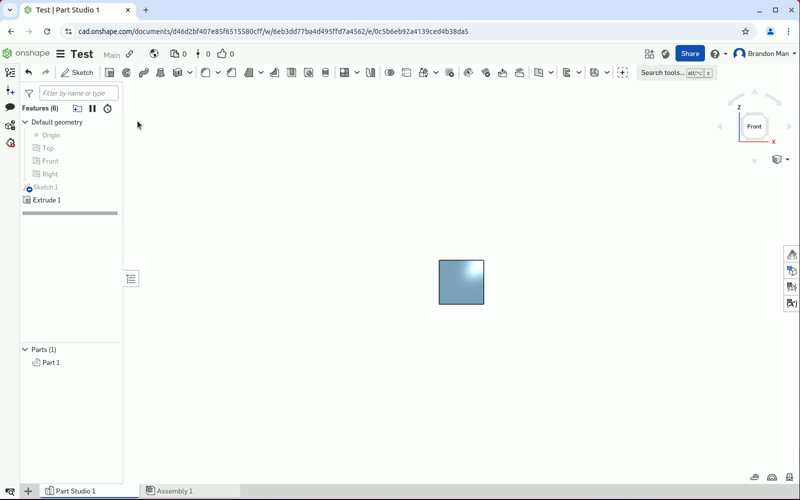
mouse_move(73, 189)
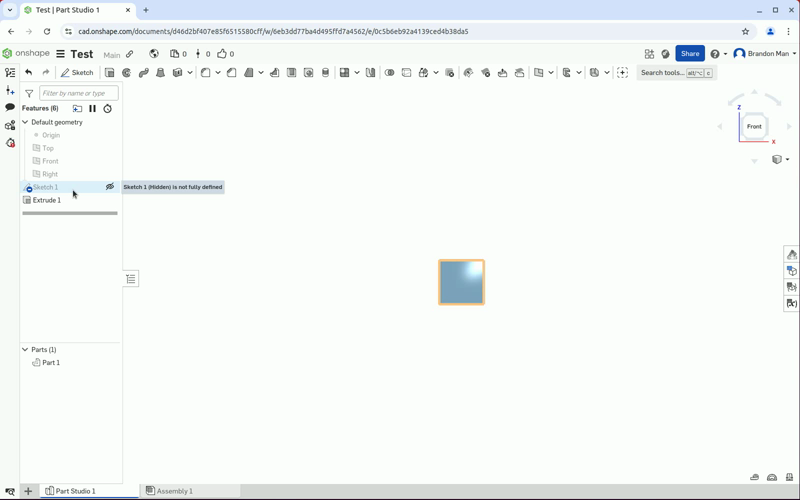
click(73, 189)
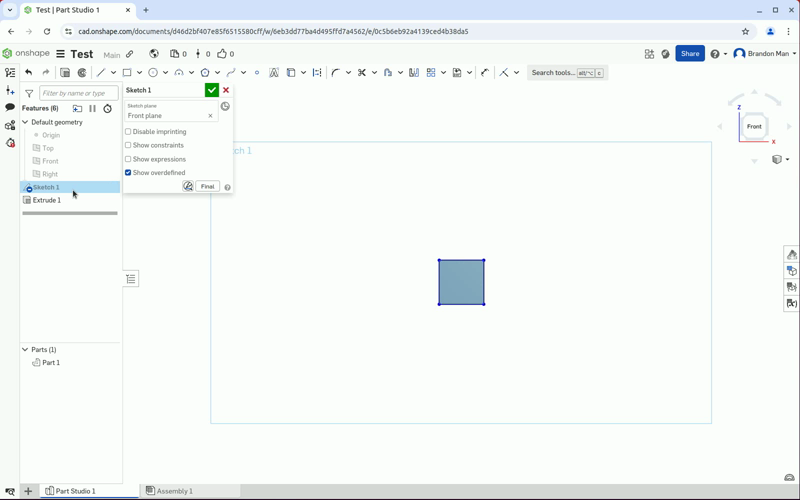
mouse_move(229, 92)
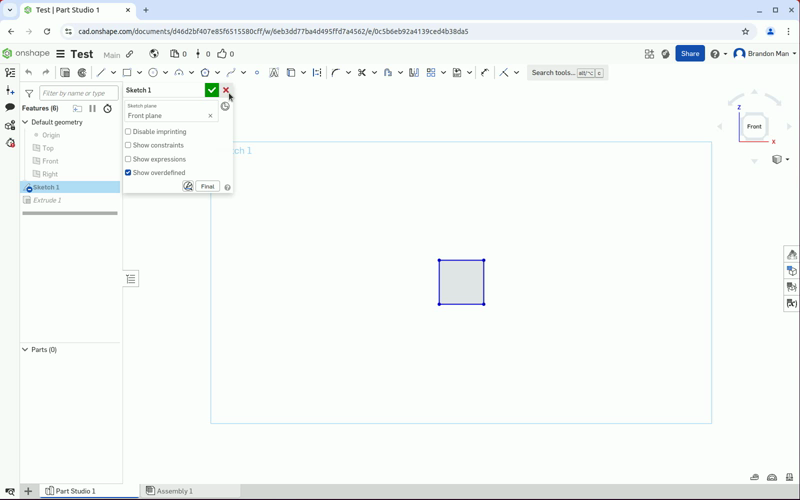
click(229, 92)
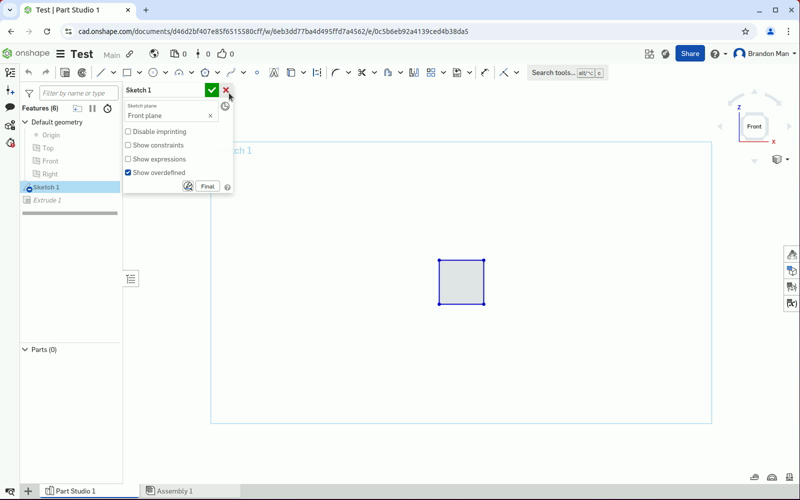
key(shift+s)
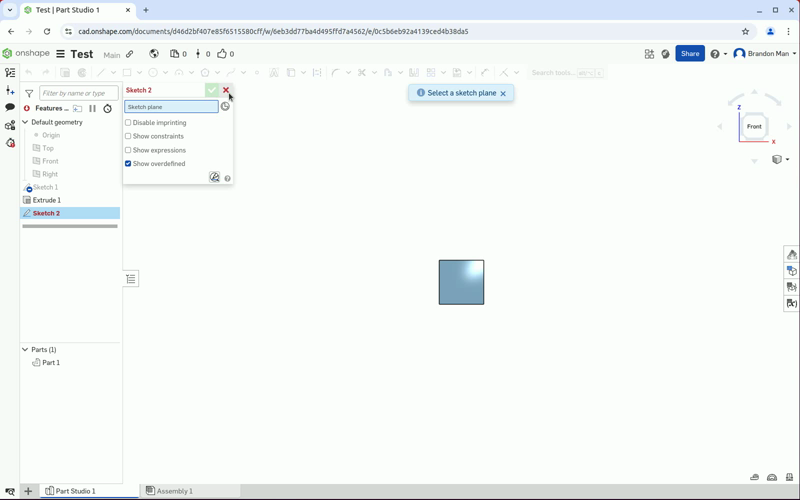
mouse_move(73, 163)
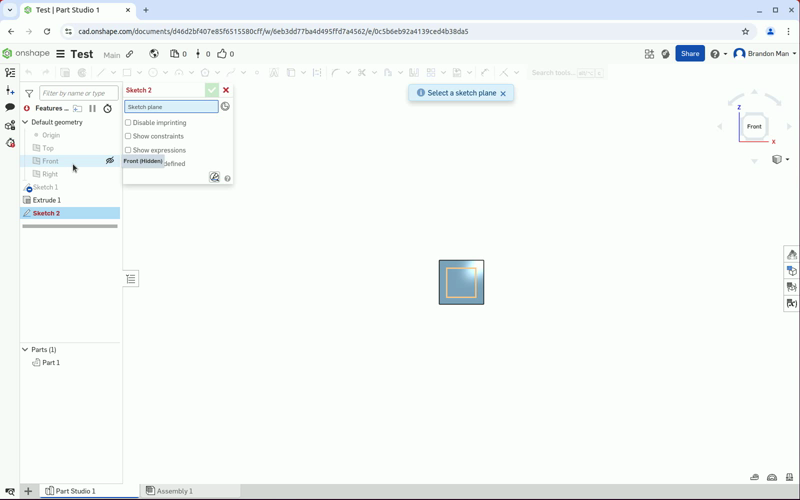
click(73, 163)
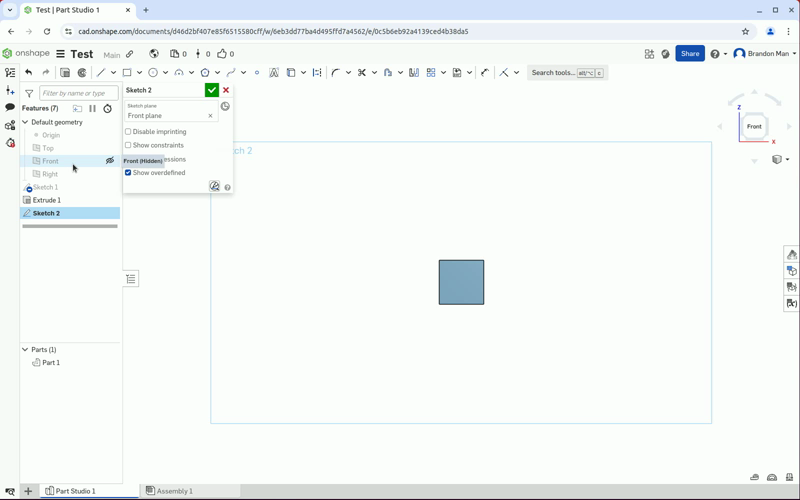
mouse_move(73, 352)
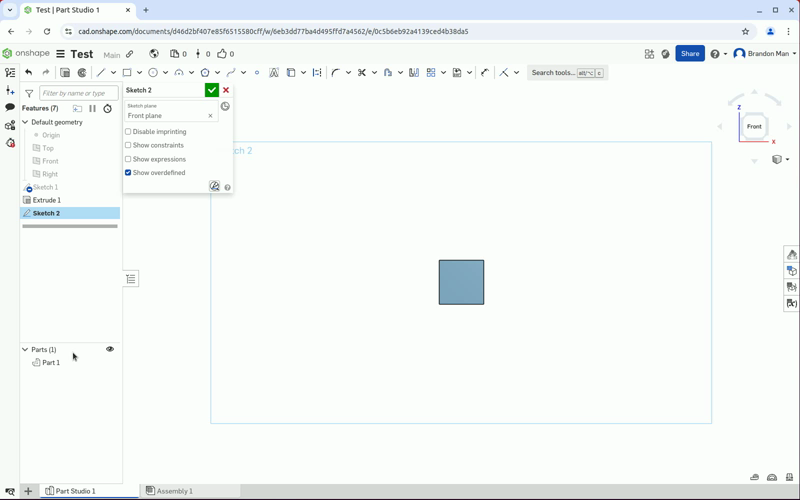
key(y)
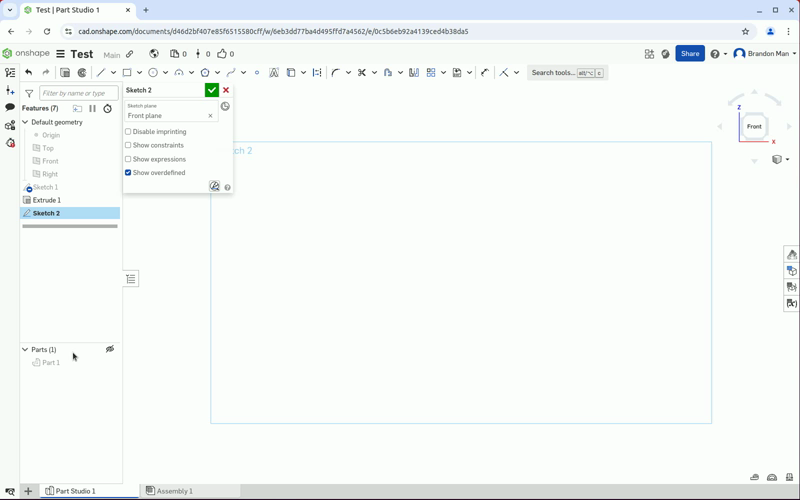
key(l)
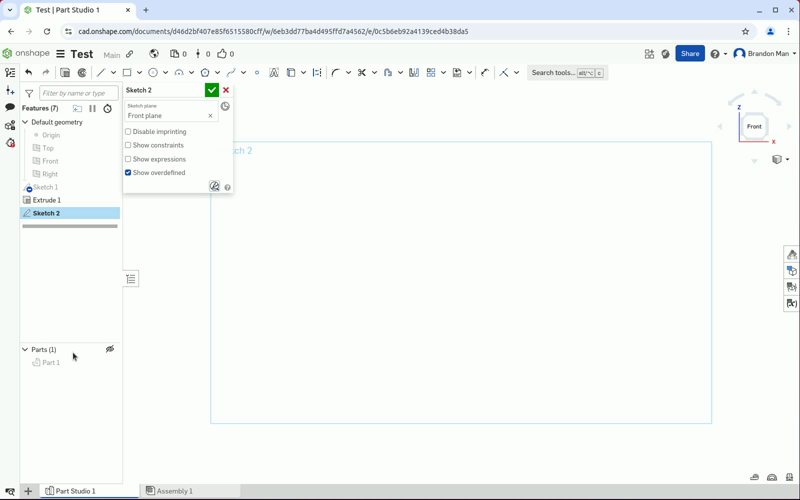
key_down(shift)
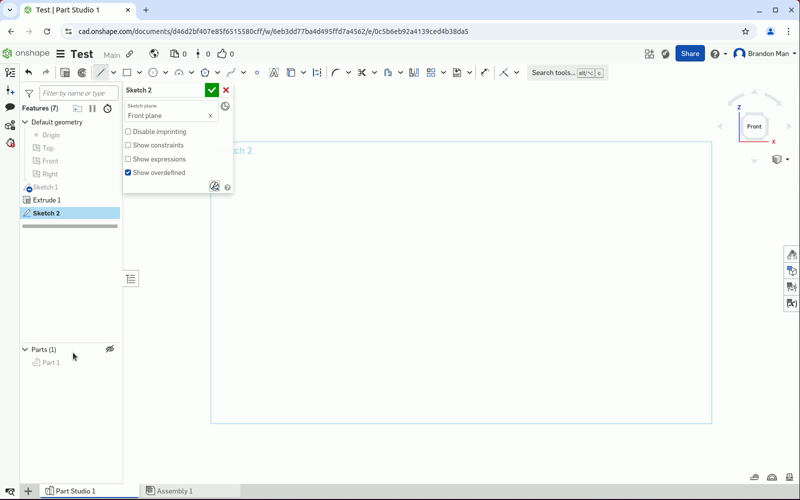
mouse_move(525, 304)
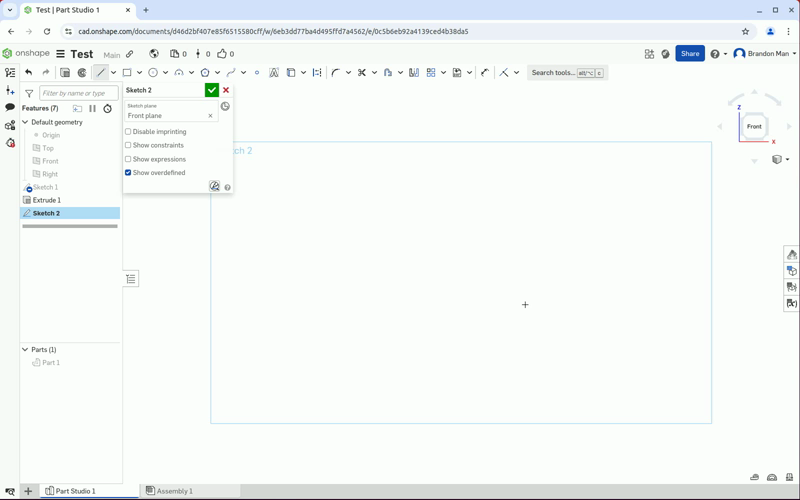
click(525, 304)
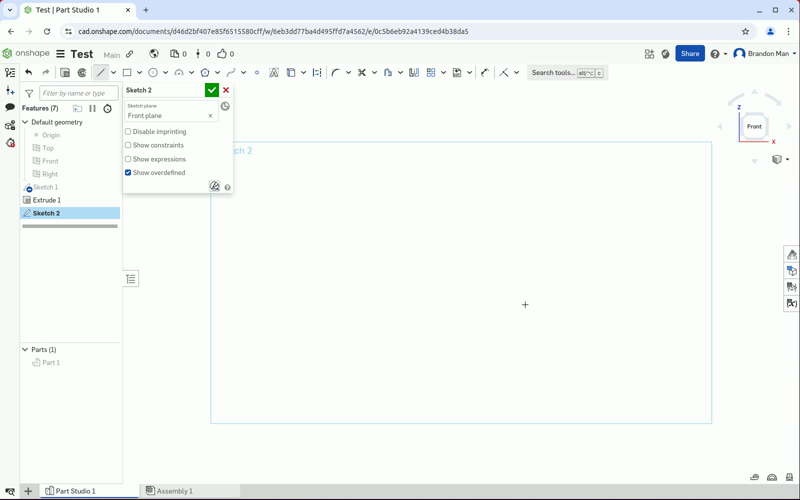
key_up(shift)
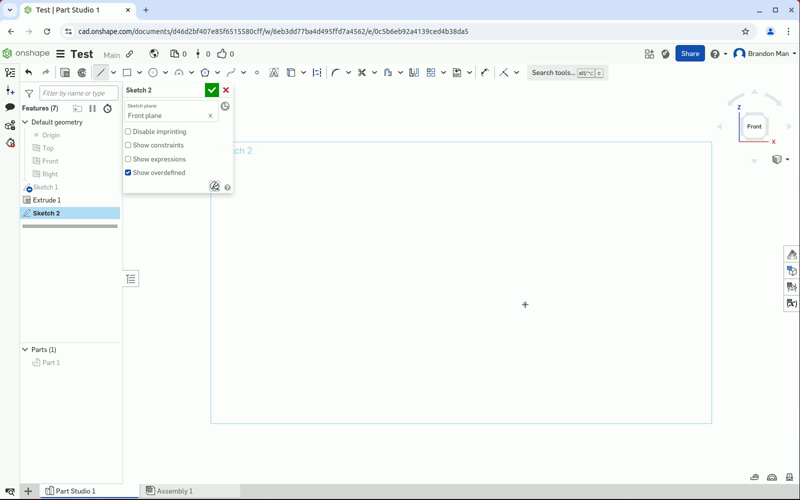
key_down(shift)
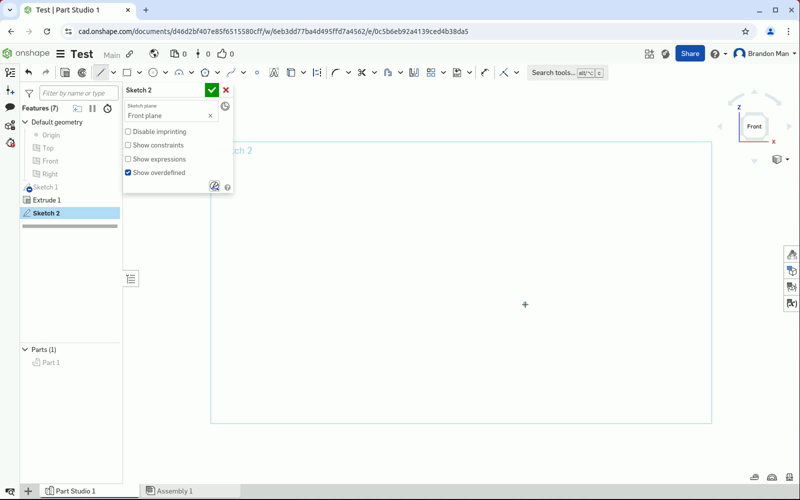
mouse_move(555, 304)
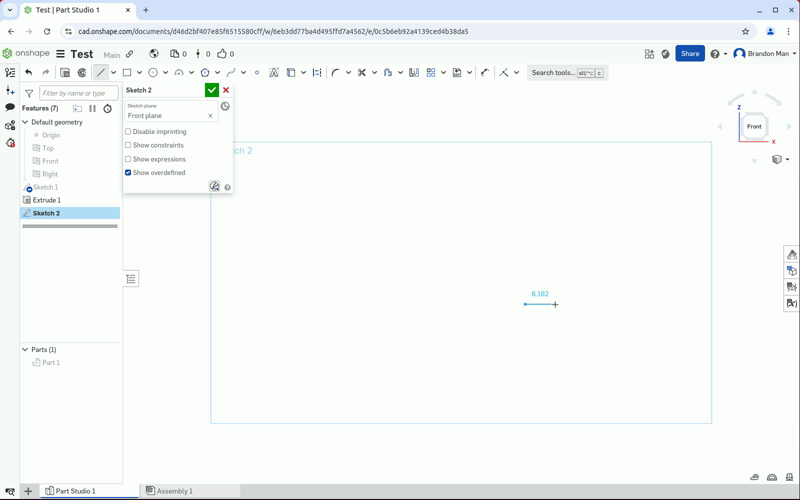
mouse_move(569, 304)
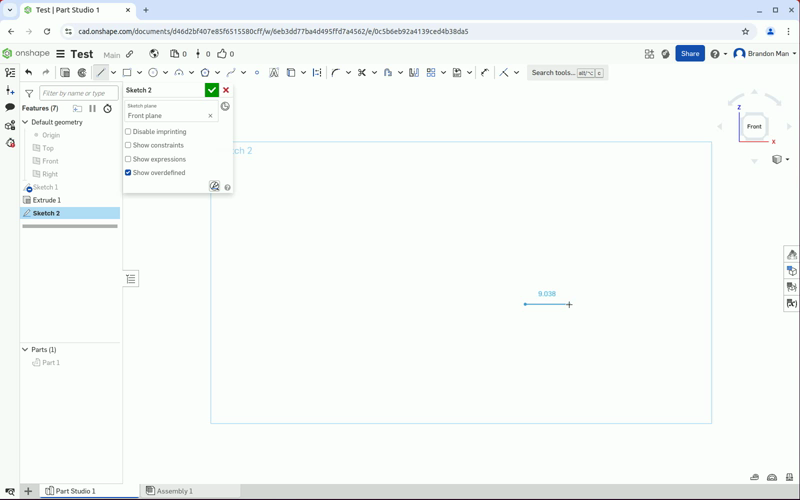
click(569, 304)
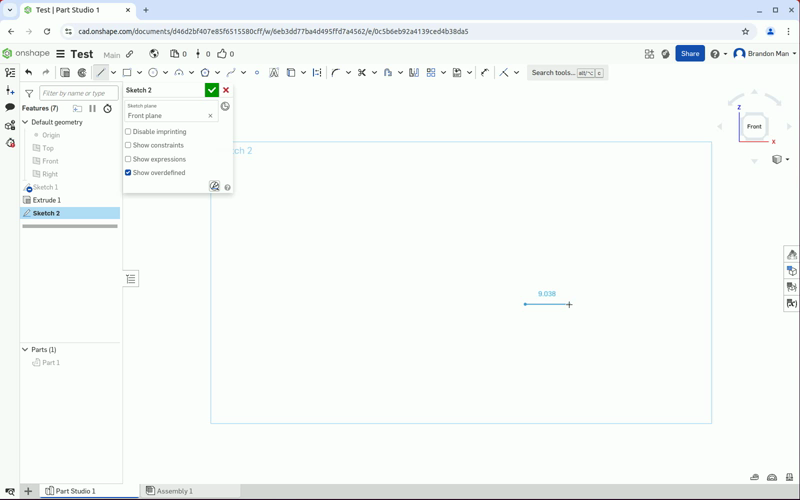
key_up(shift)
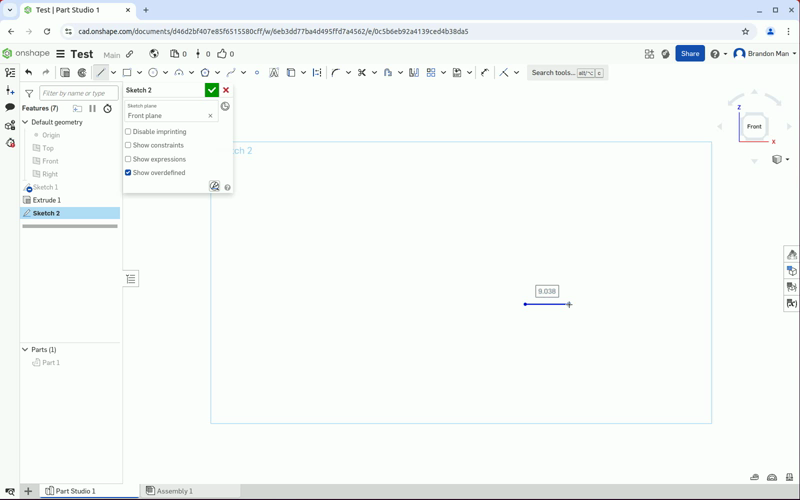
key_down(shift)
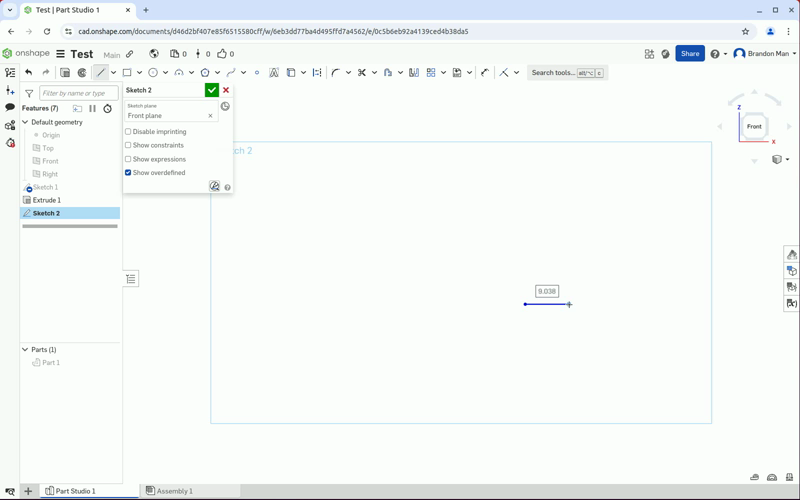
mouse_move(589, 304)
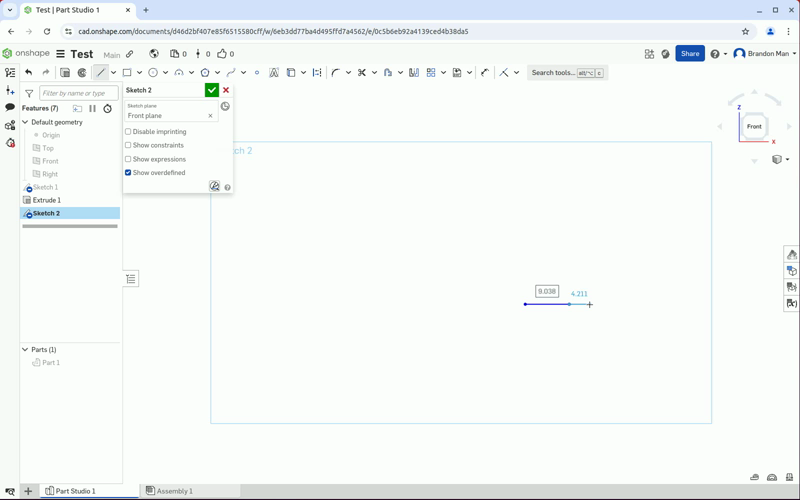
mouse_move(569, 260)
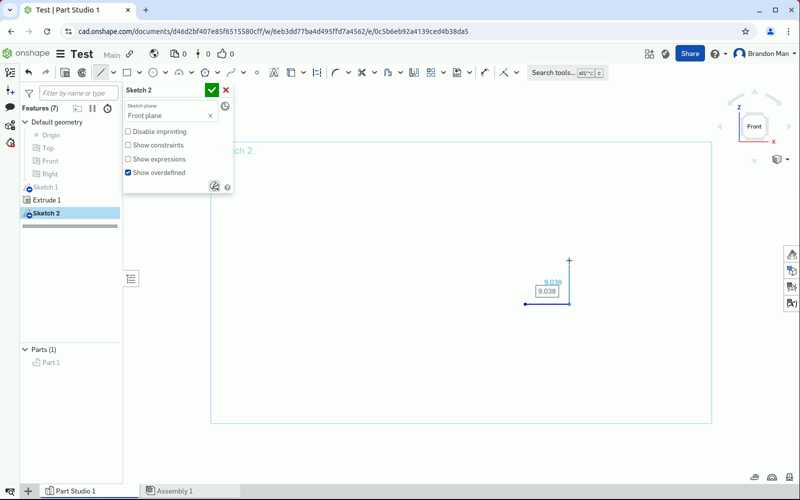
click(569, 260)
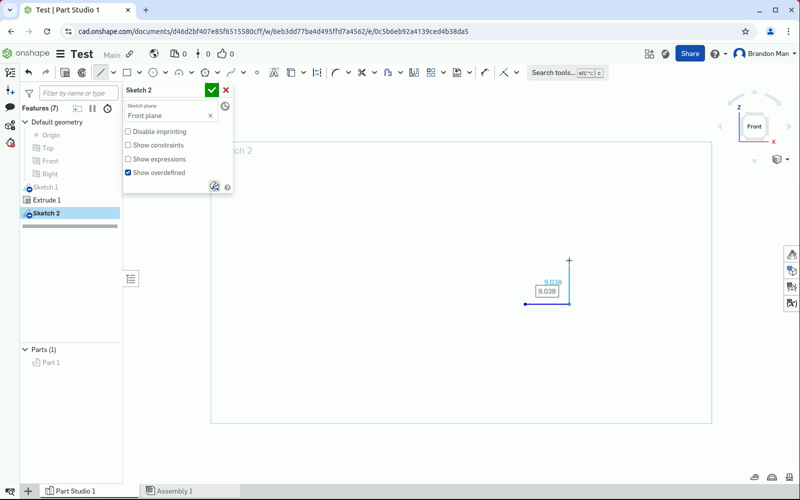
key_up(shift)
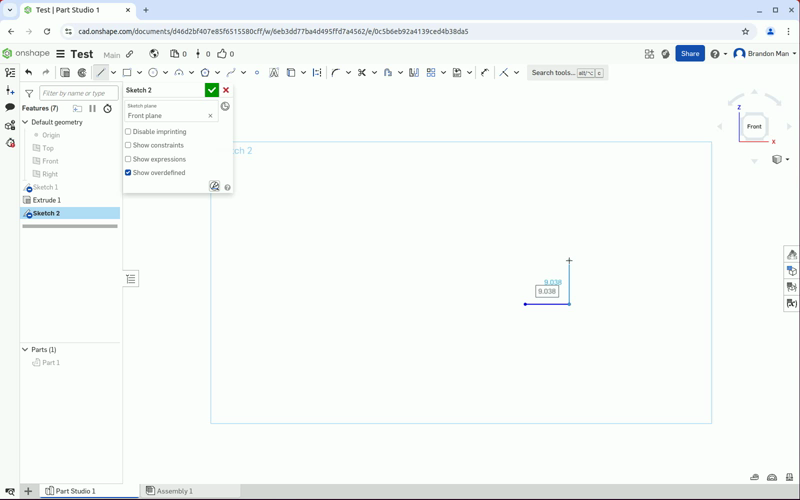
key_down(shift)
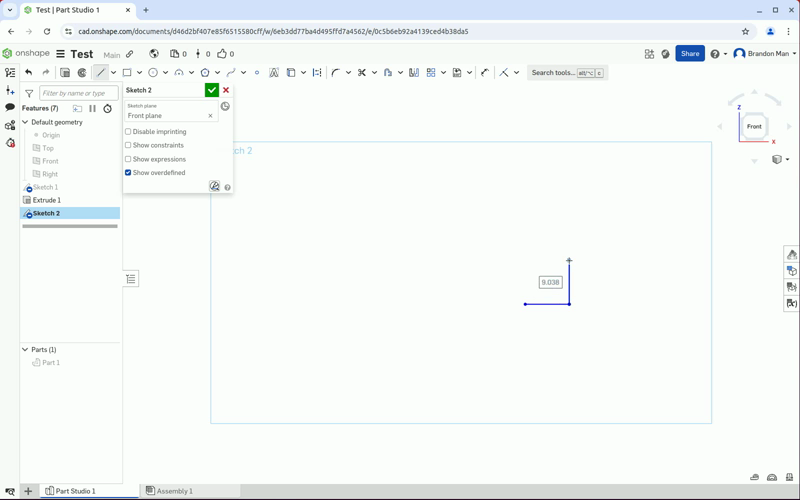
mouse_move(589, 260)
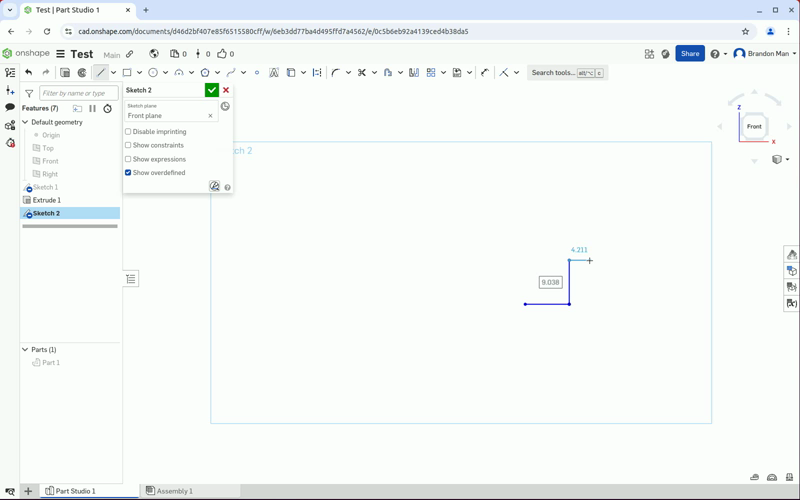
mouse_move(525, 260)
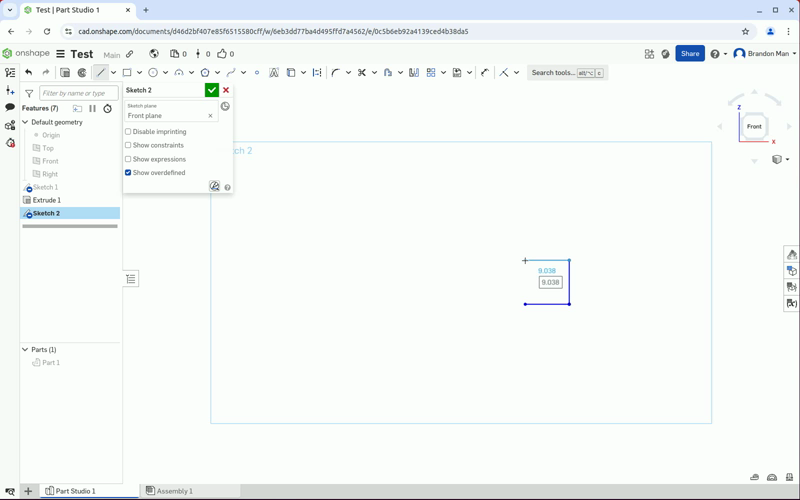
click(525, 260)
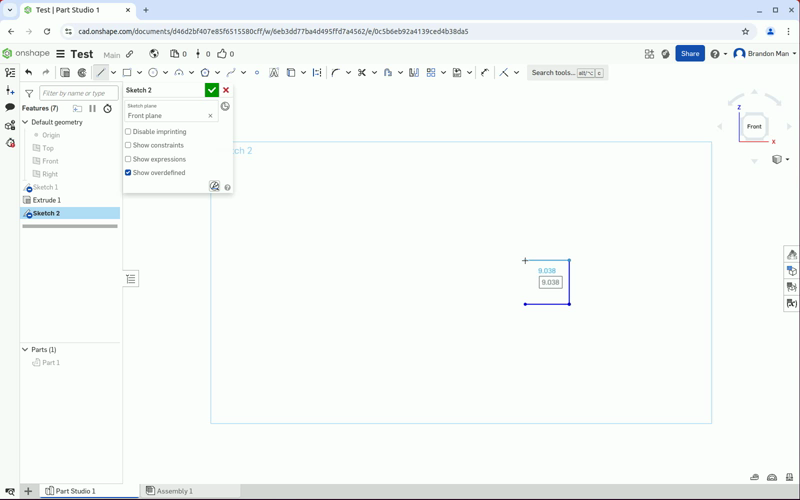
key_up(shift)
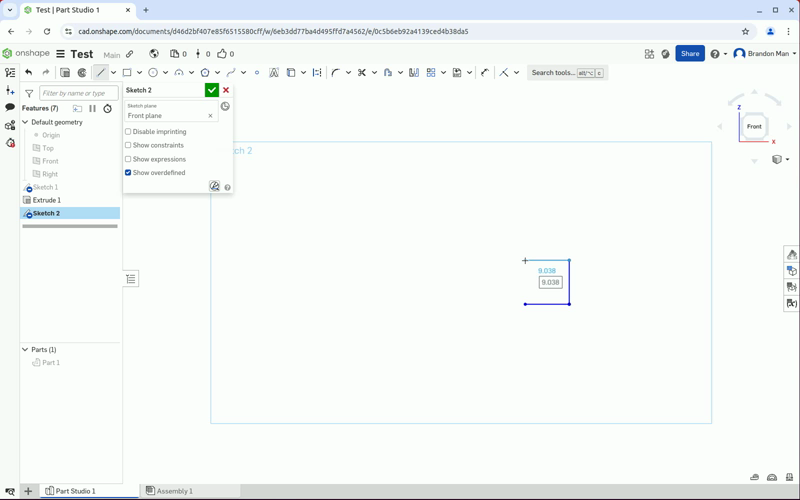
mouse_move(555, 260)
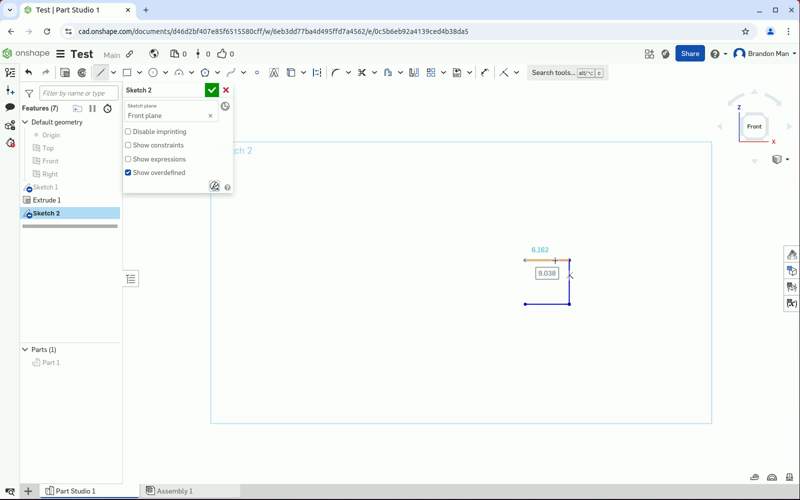
key_down(shift)
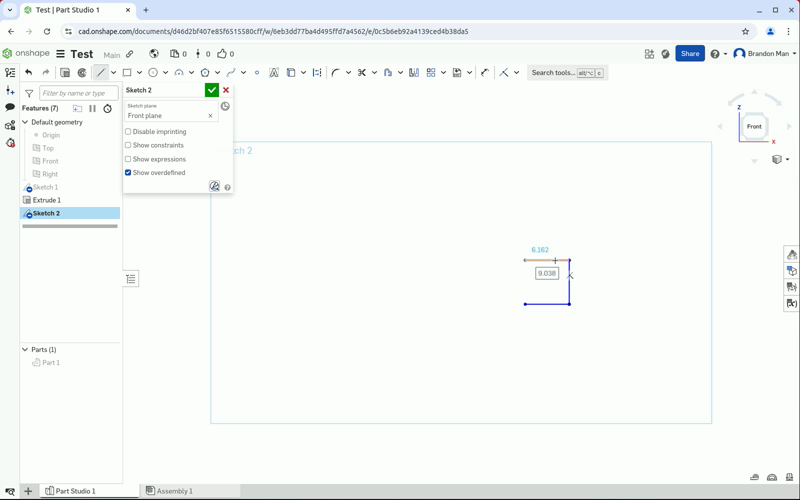
mouse_move(525, 304)
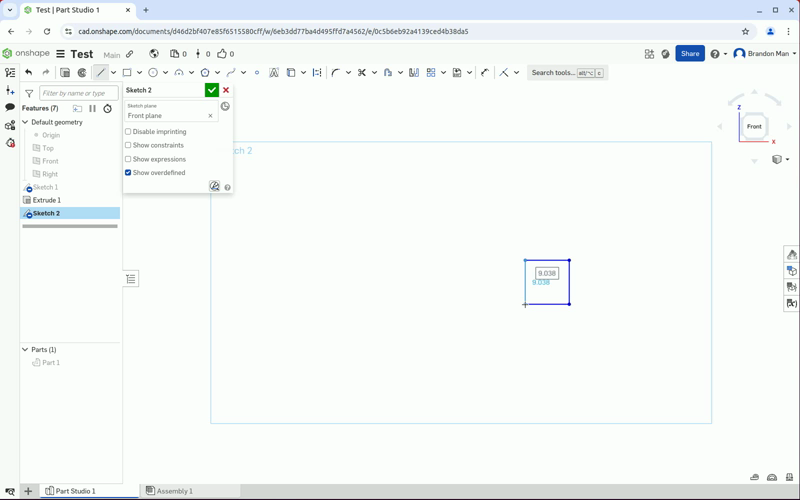
key_up(shift)
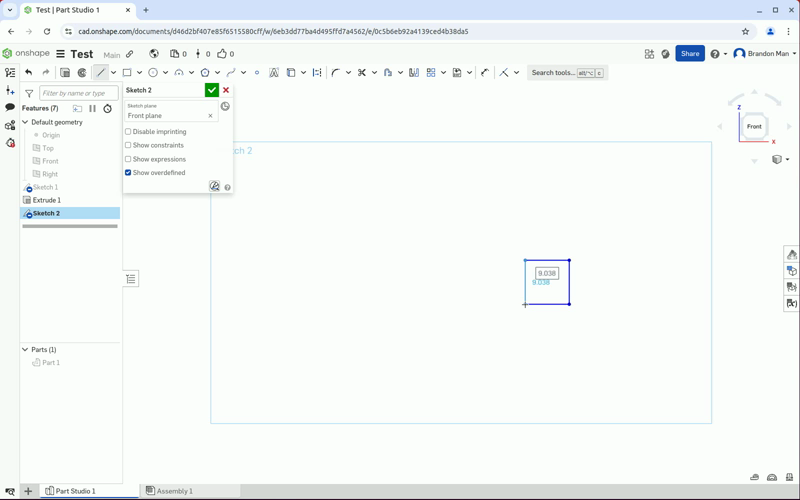
click(525, 304)
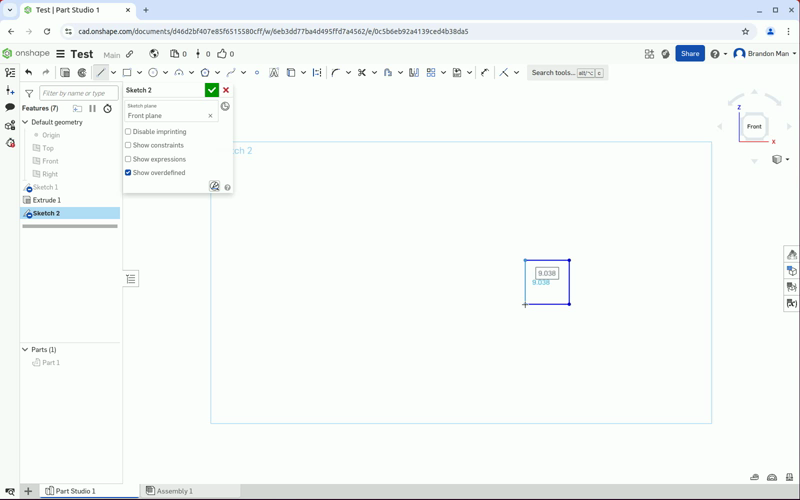
key(esc)
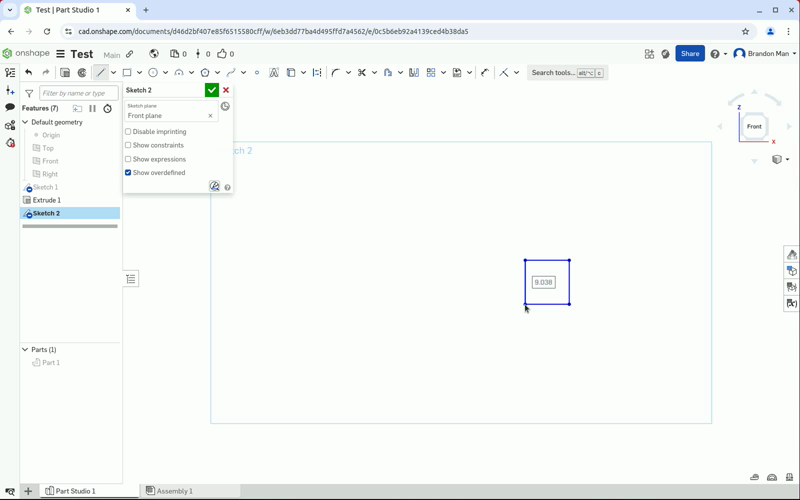
mouse_move(528, 277)
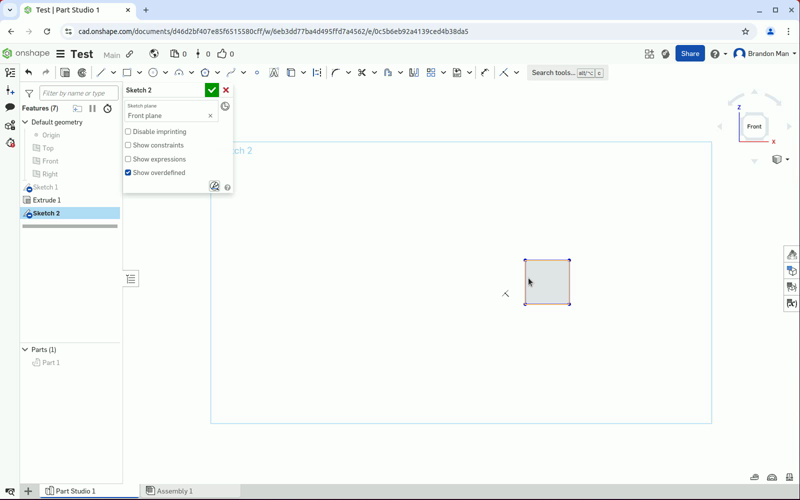
click(528, 277)
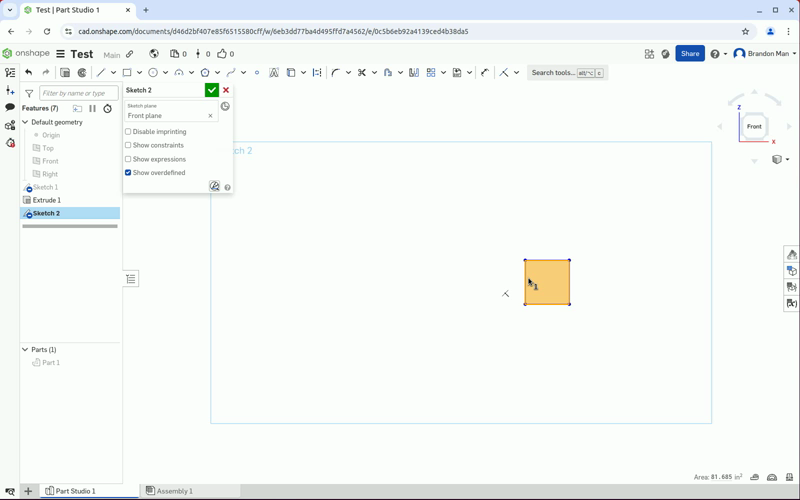
mouse_move(73, 352)
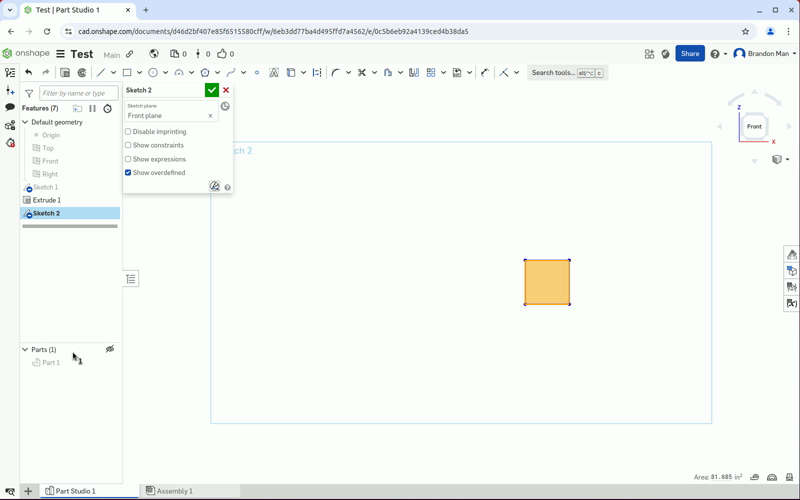
key(shift+y)
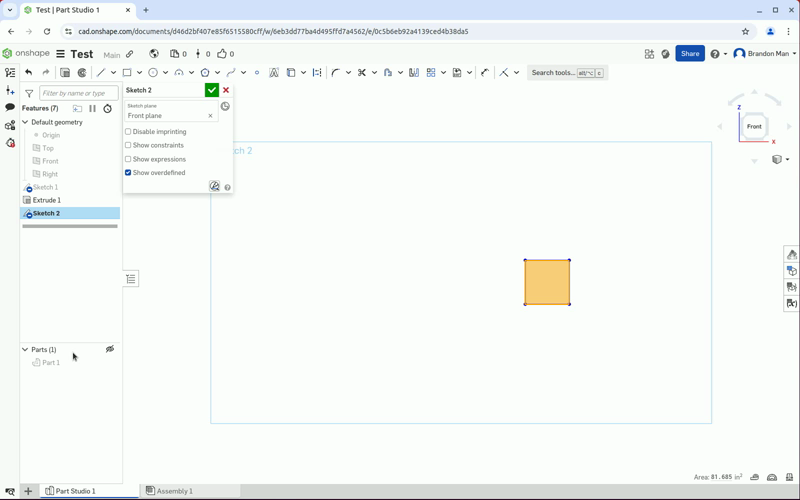
key(shift+e)
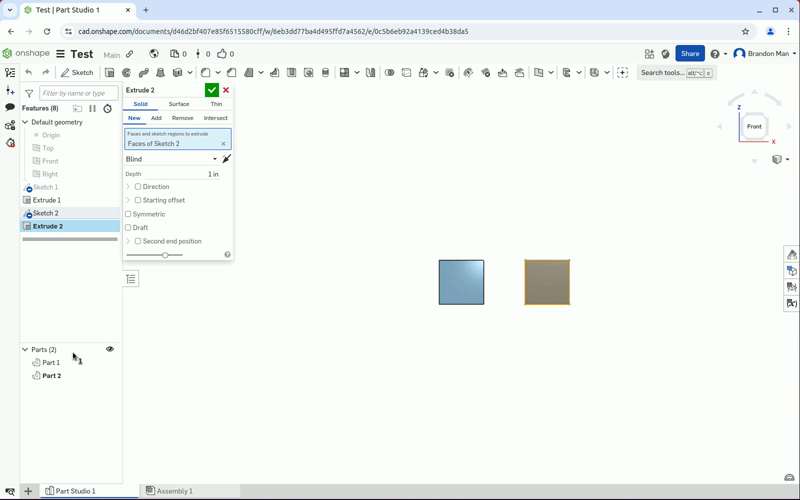
mouse_move(143, 106)
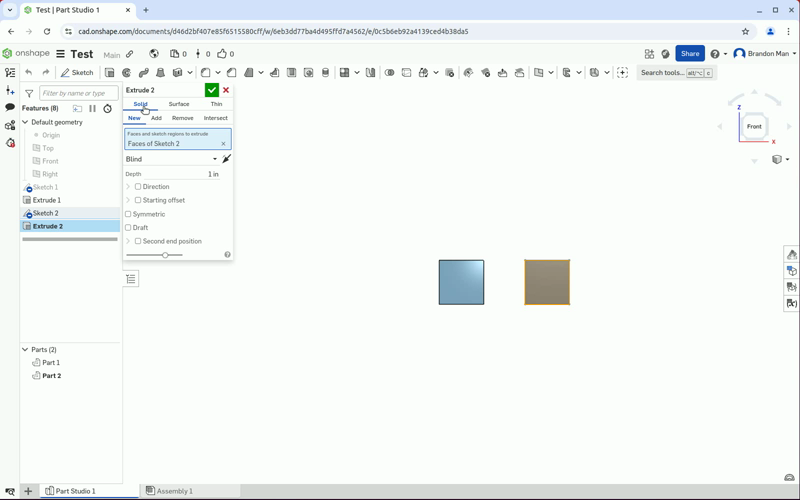
click(143, 106)
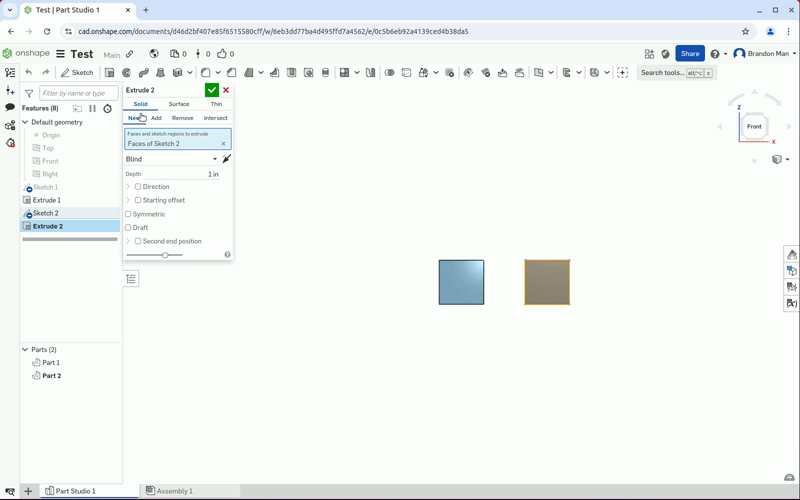
mouse_move(137, 120)
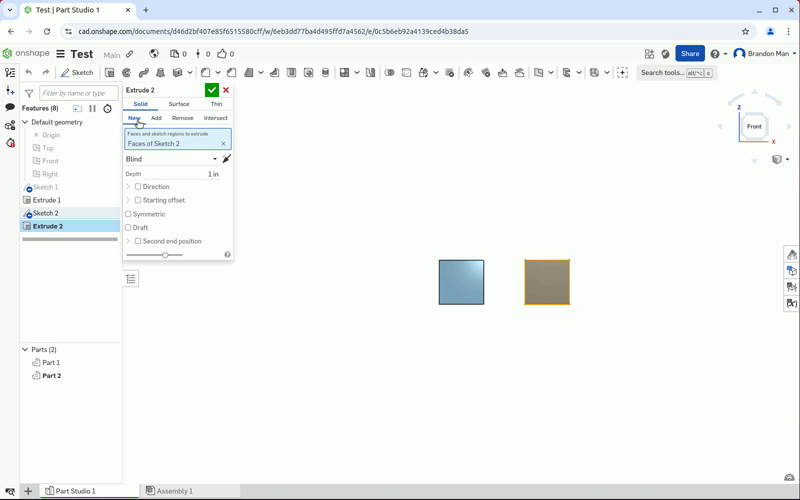
click(137, 120)
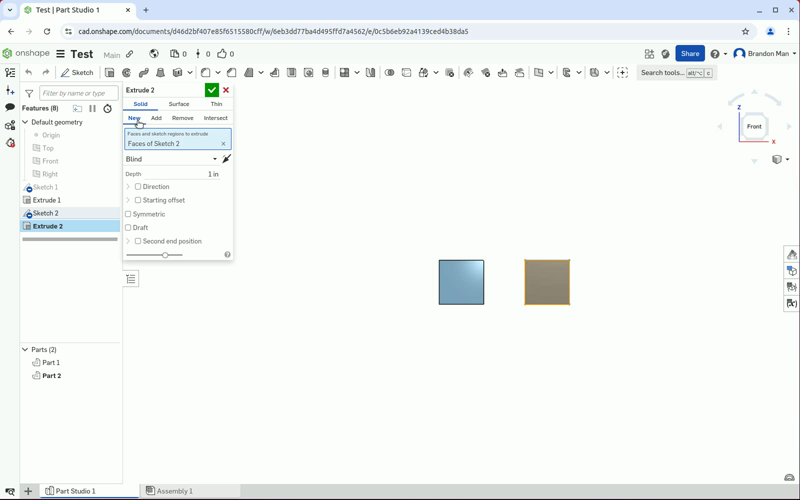
key(tab, 4)
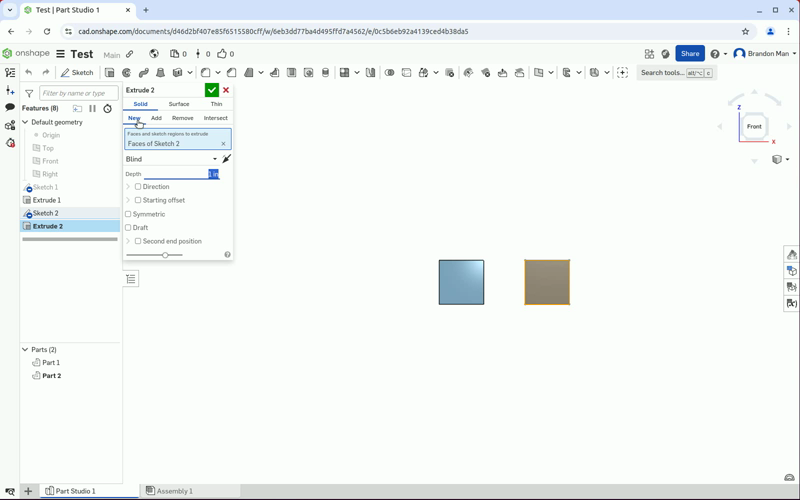
text(30.57)
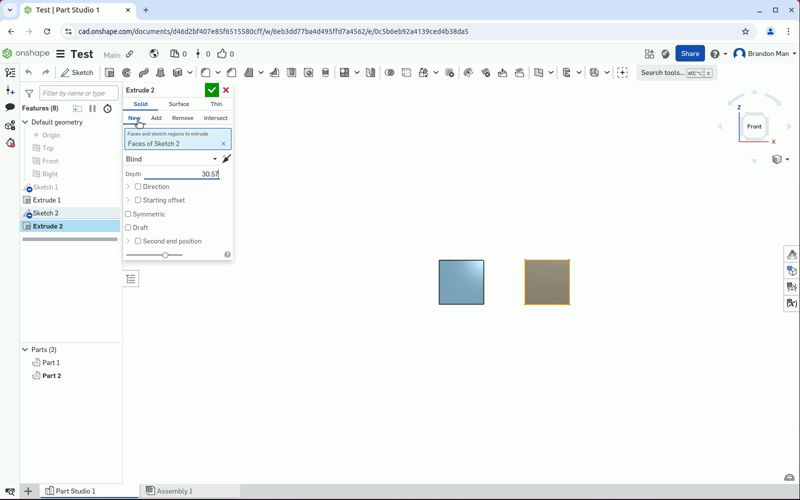
key(enter)
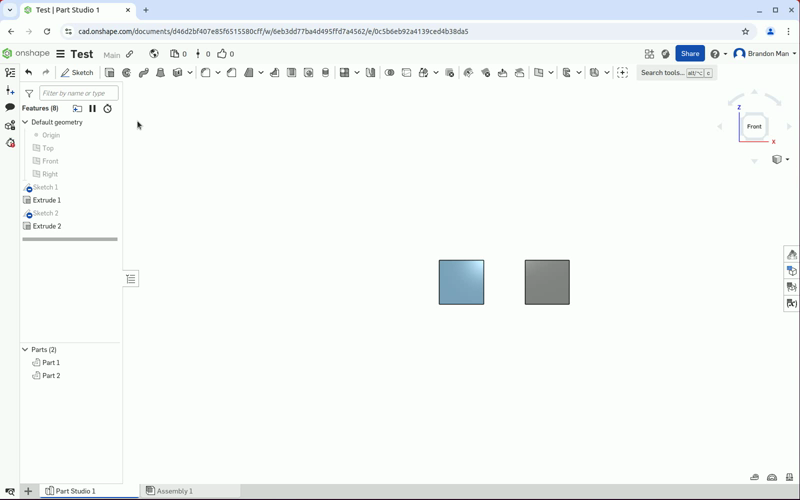
key(shift+h)
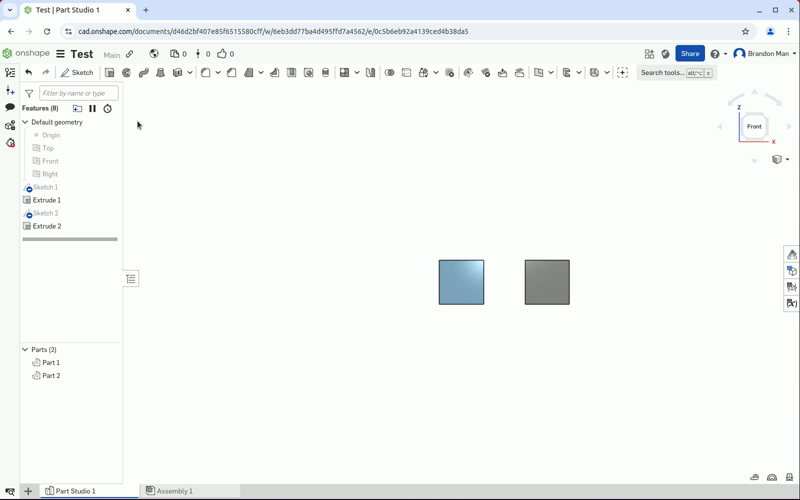
key(shift+h)
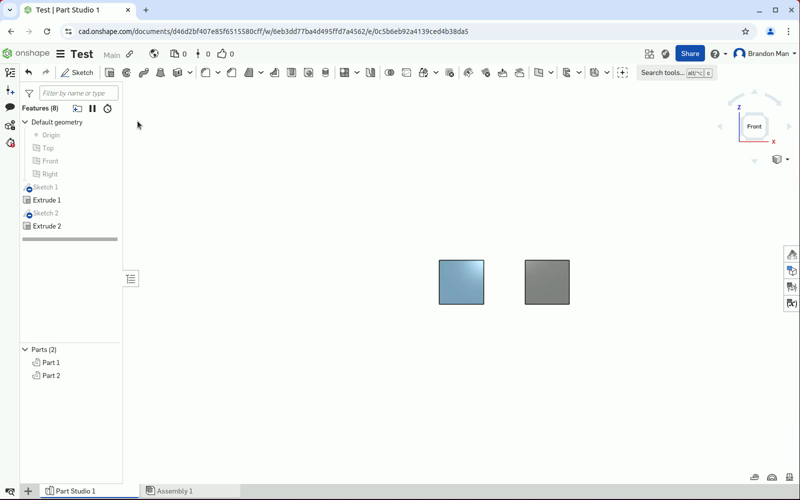
mouse_move(73, 189)
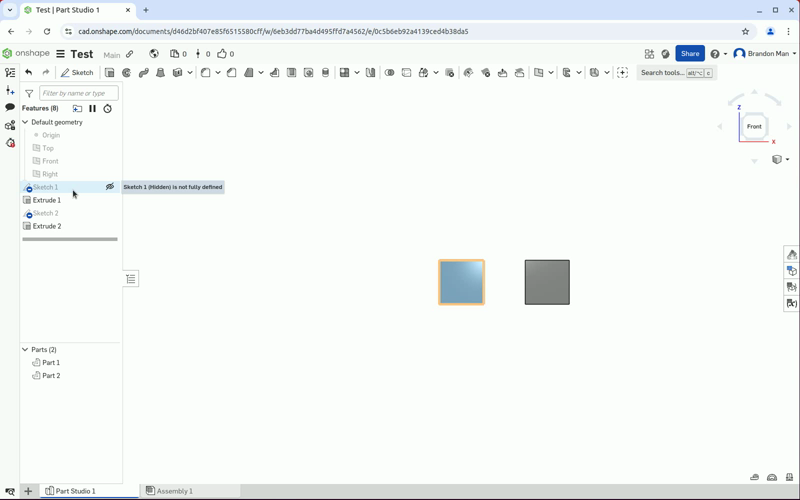
click(73, 189)
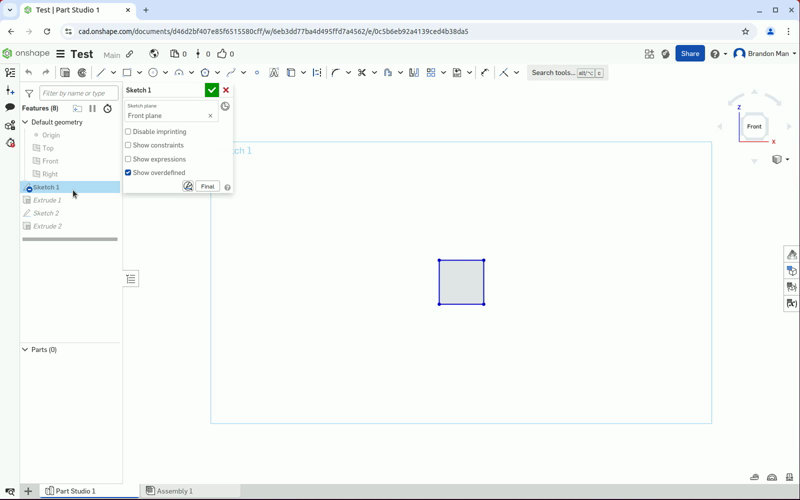
mouse_move(229, 92)
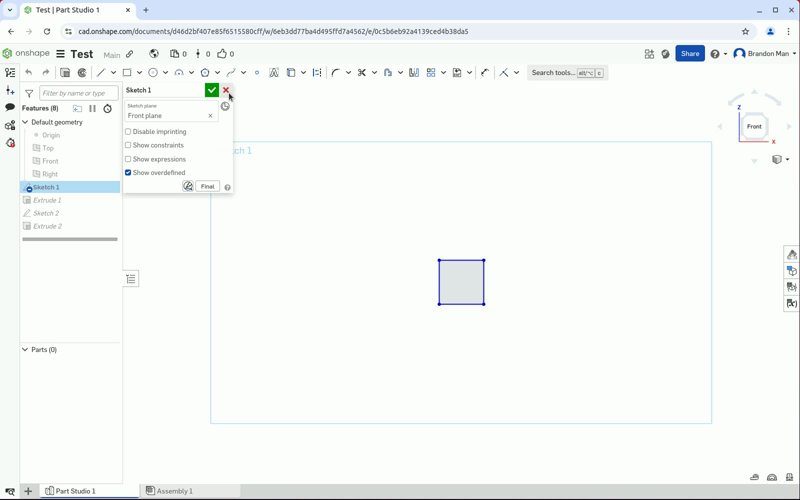
click(229, 92)
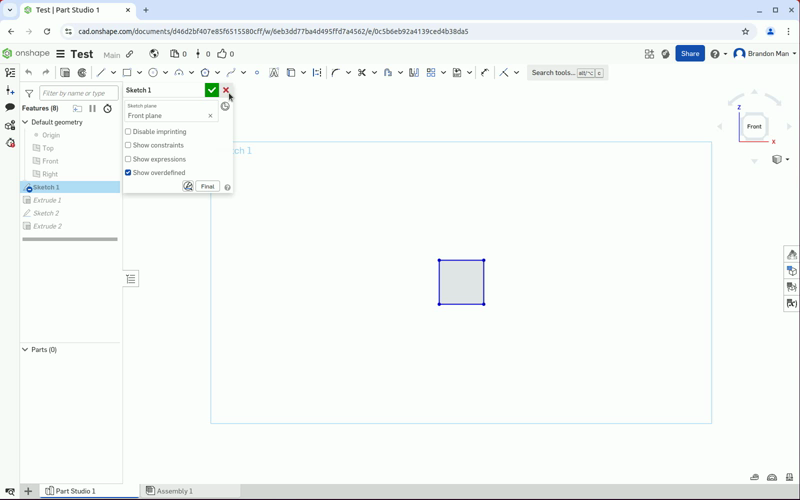
key(shift+s)
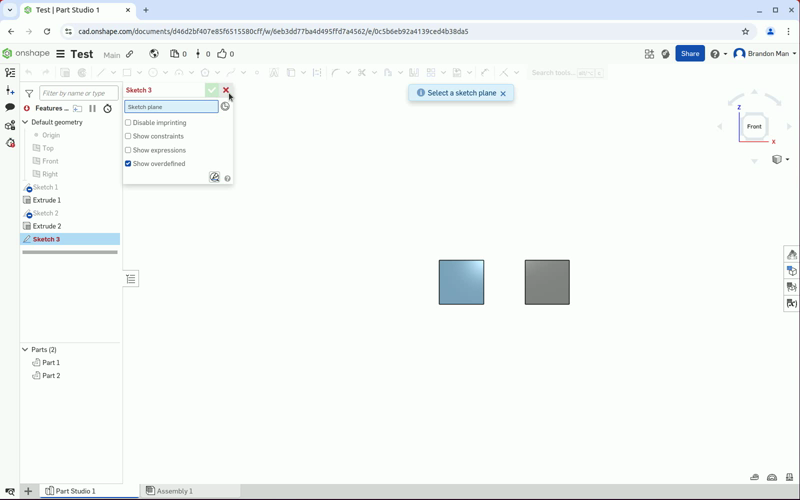
mouse_move(73, 163)
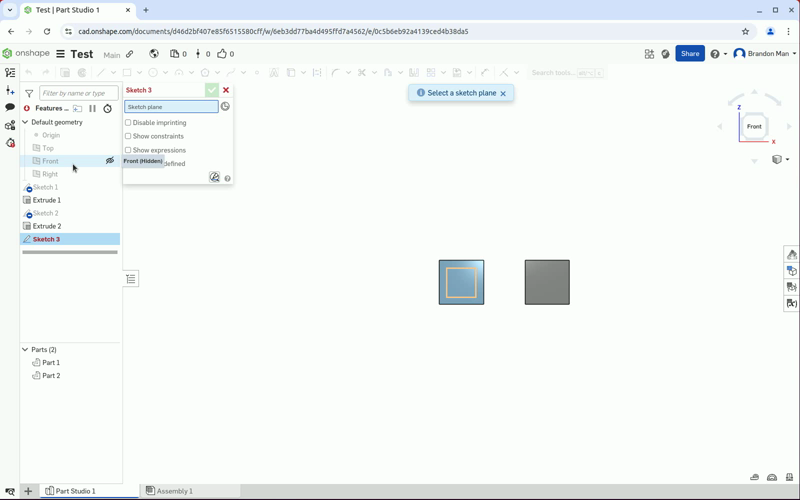
click(73, 163)
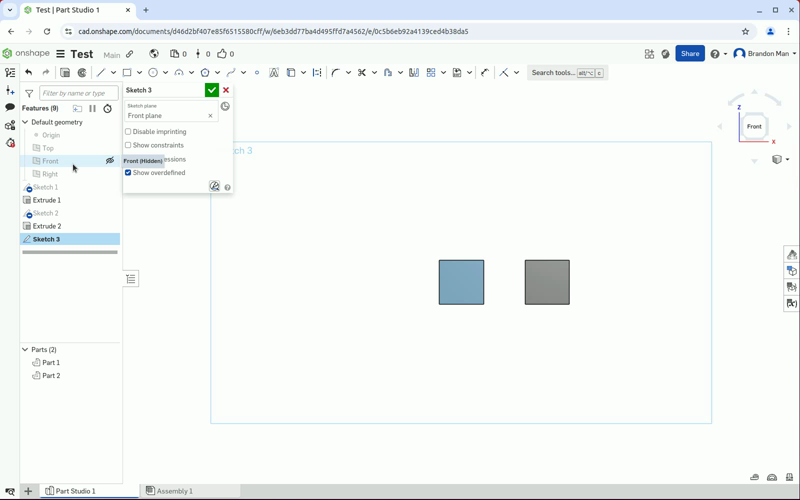
mouse_move(73, 352)
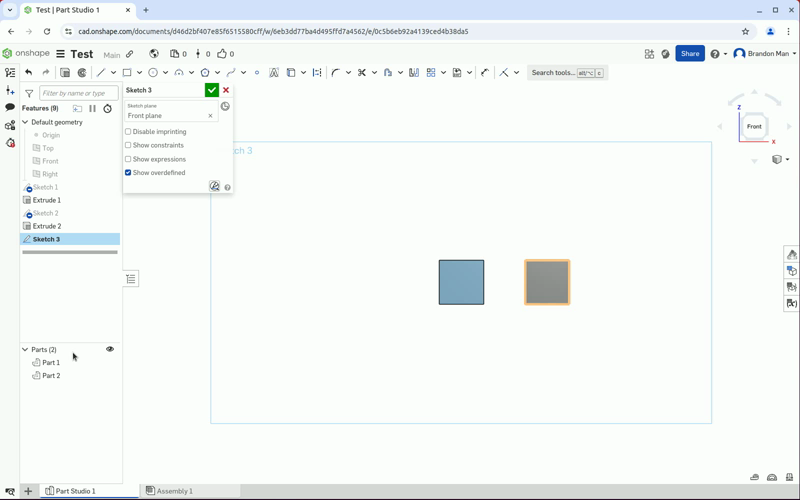
key(y)
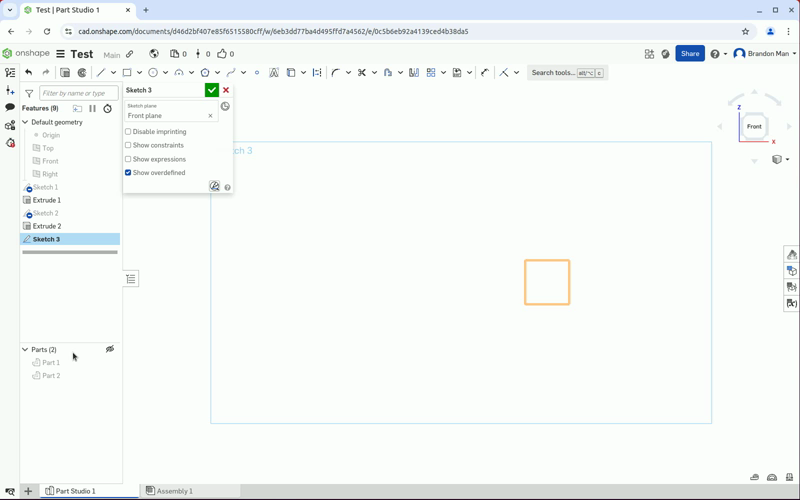
key(l)
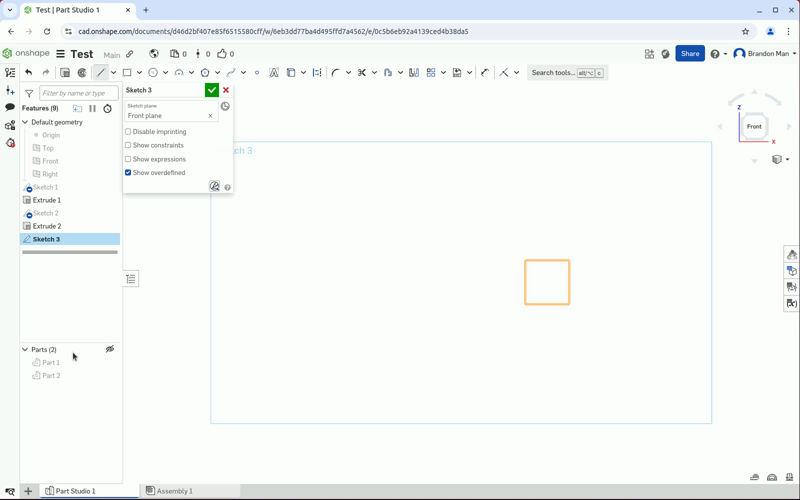
key_down(shift)
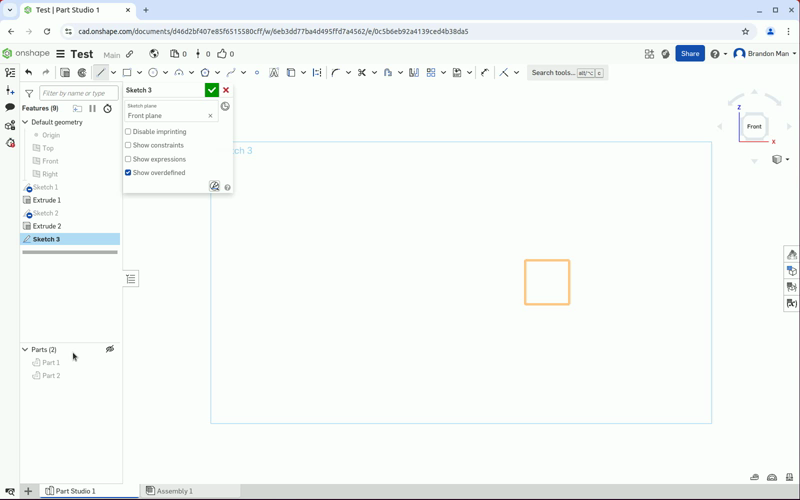
mouse_move(348, 304)
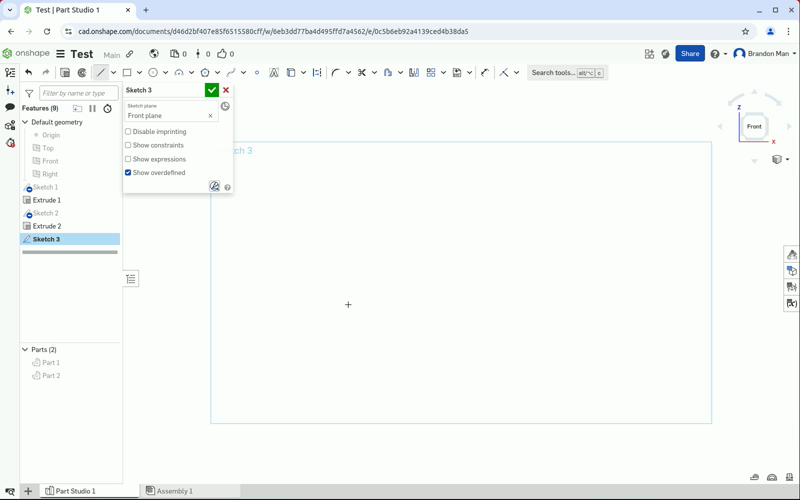
click(348, 304)
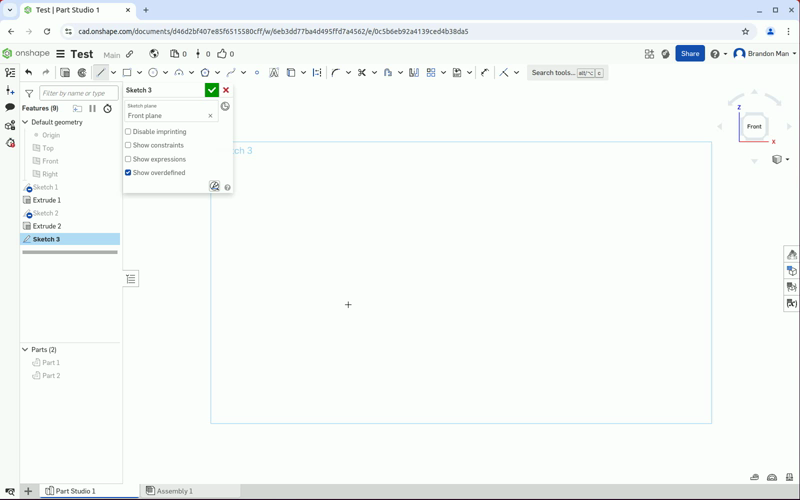
key_up(shift)
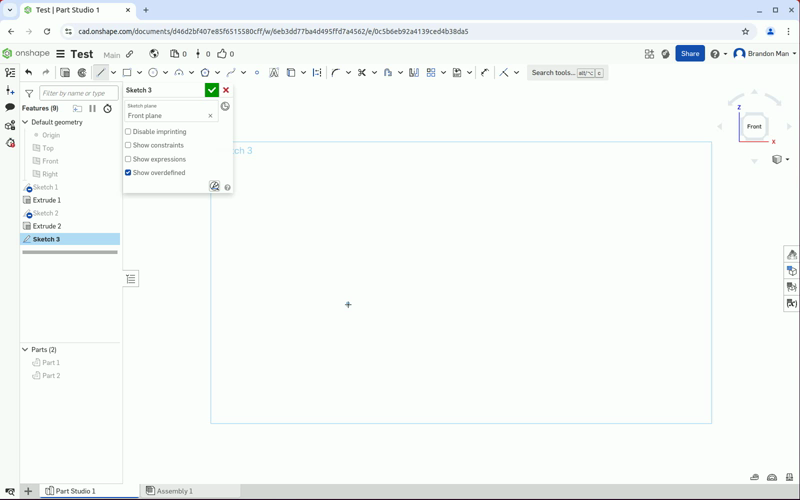
key_down(shift)
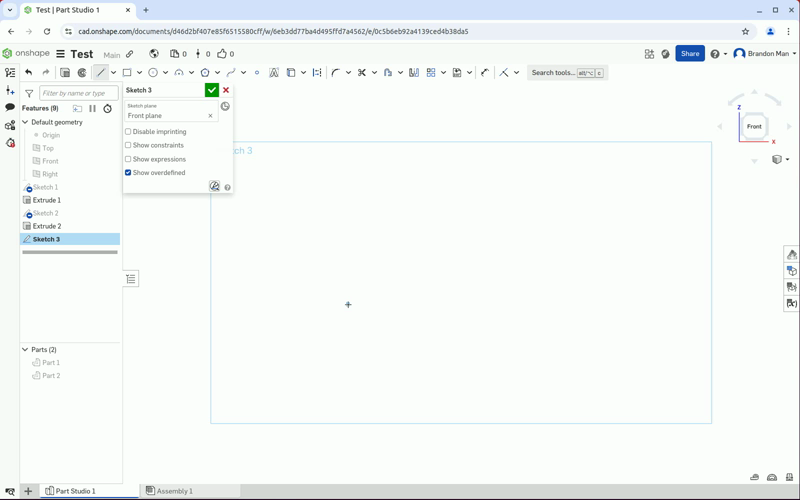
mouse_move(378, 304)
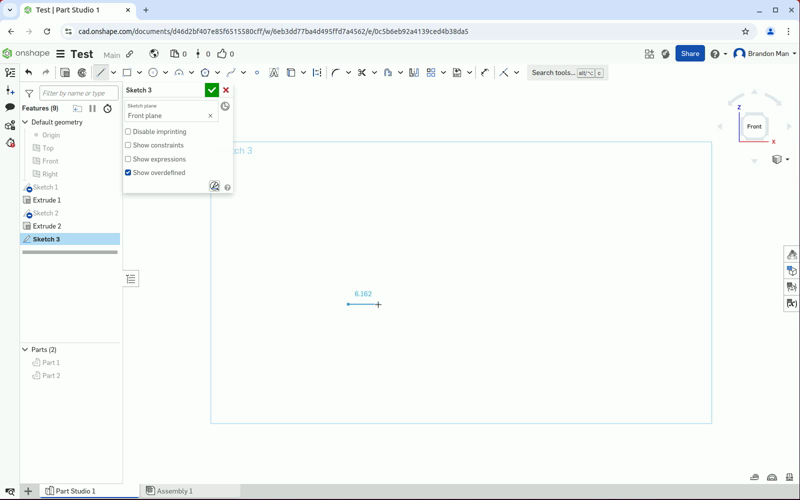
mouse_move(392, 304)
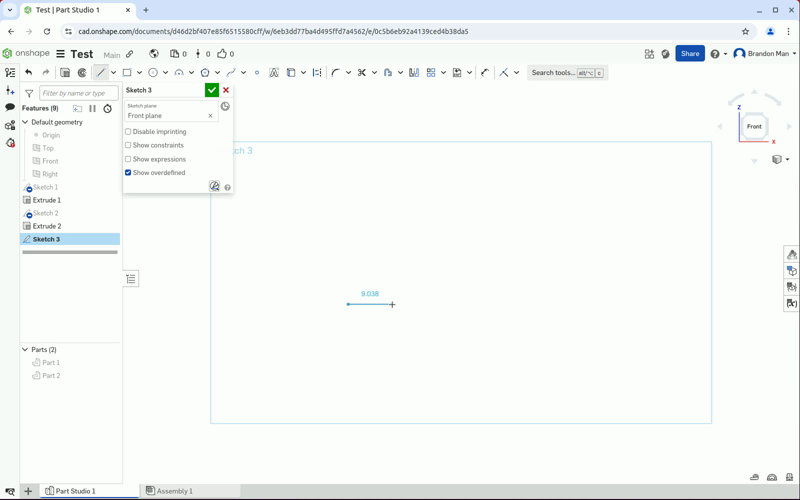
click(392, 304)
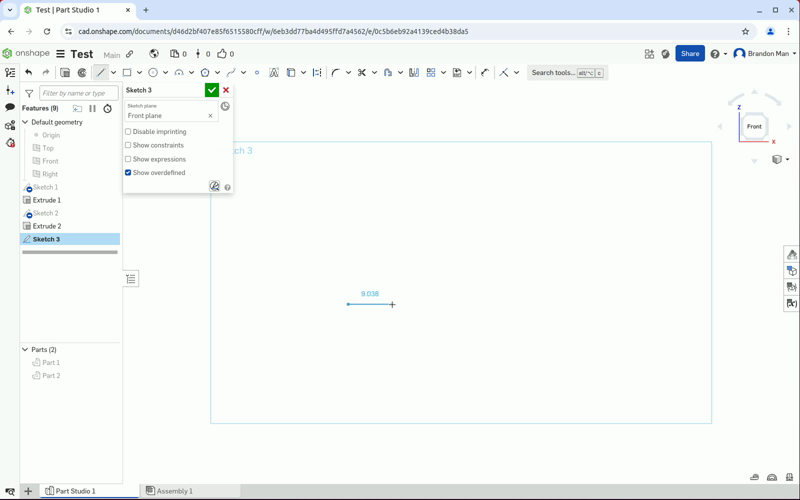
key_up(shift)
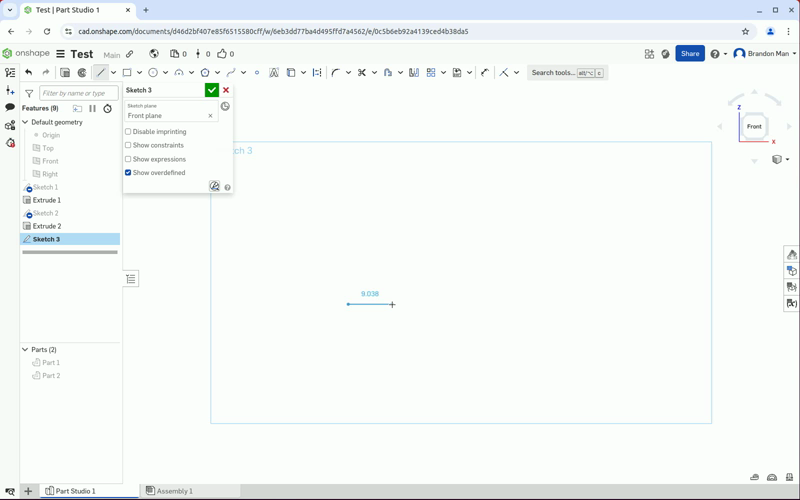
key_down(shift)
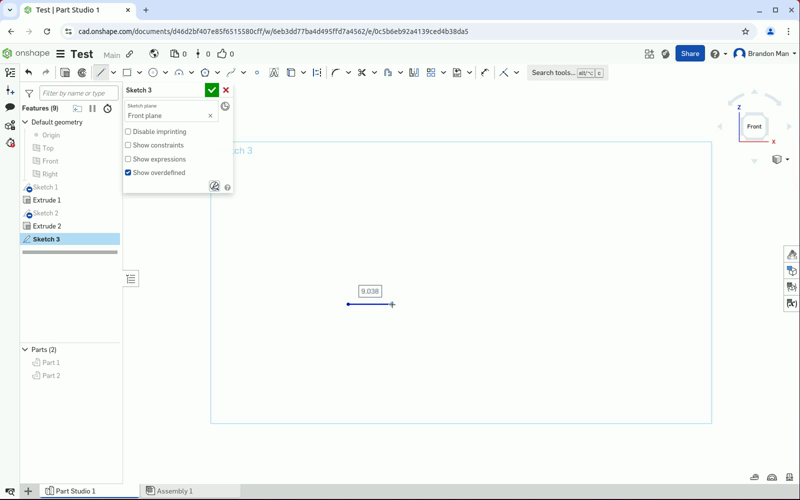
mouse_move(422, 304)
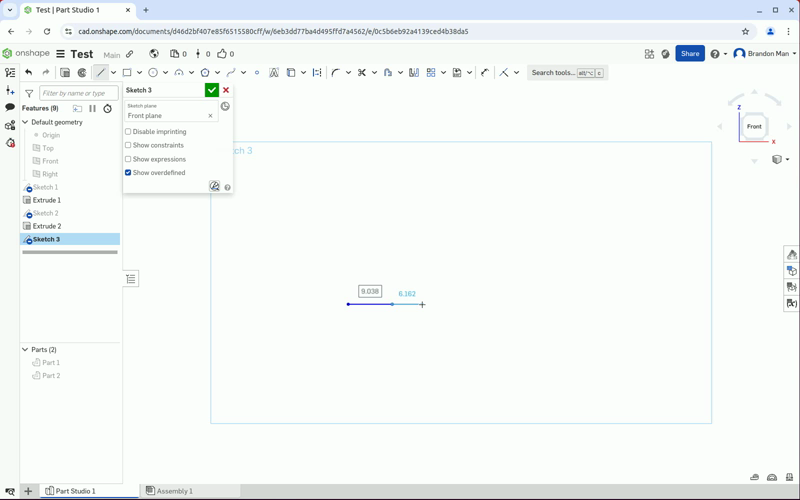
mouse_move(392, 260)
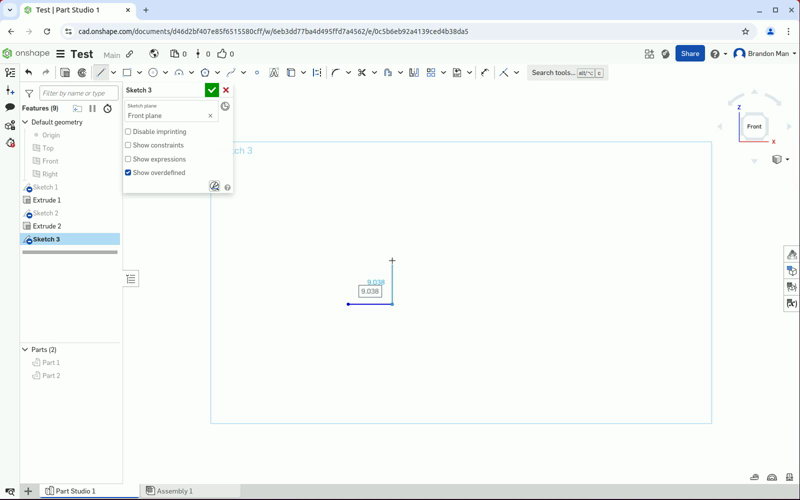
click(392, 260)
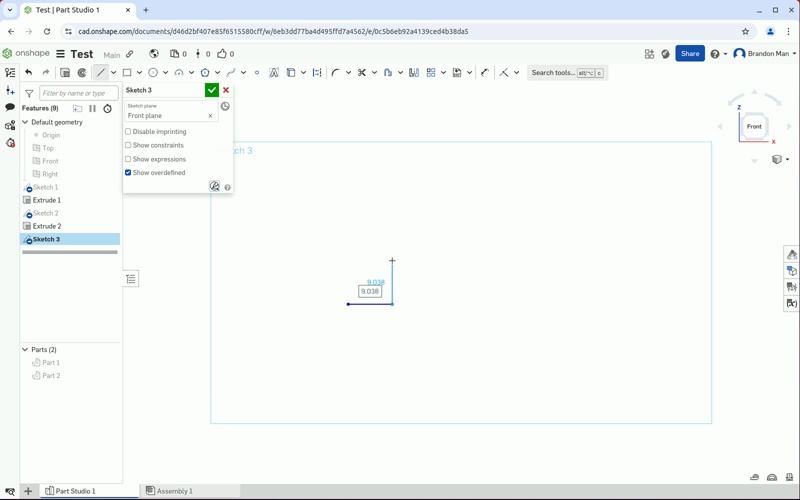
key_up(shift)
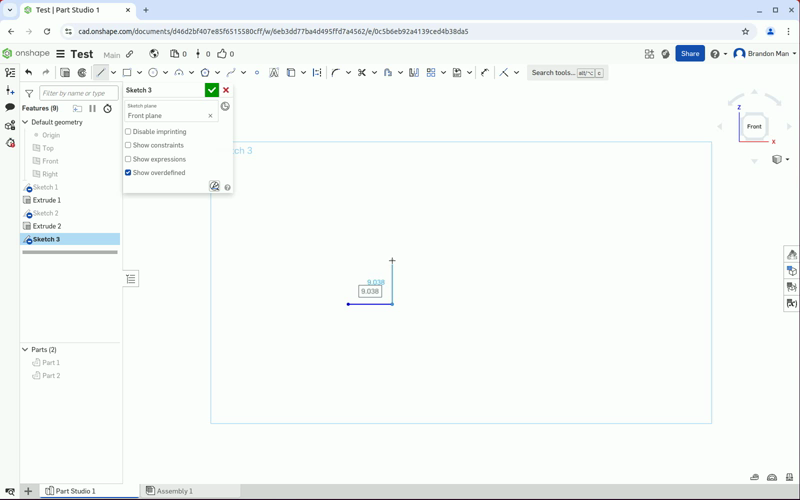
key_down(shift)
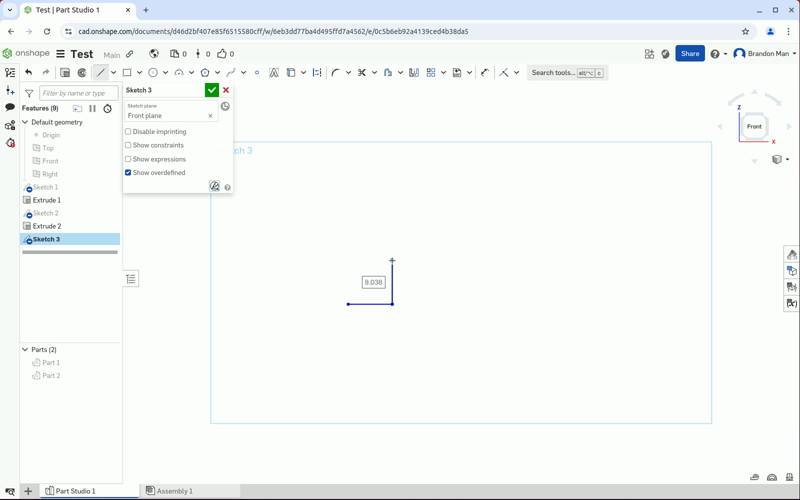
mouse_move(422, 260)
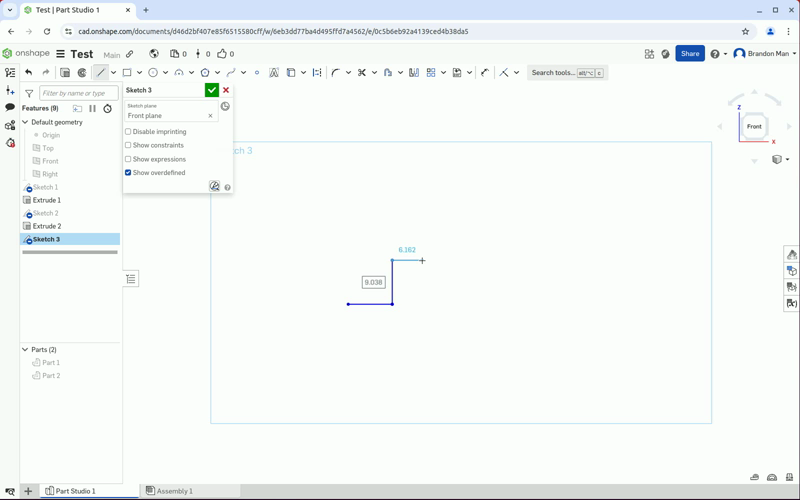
mouse_move(348, 260)
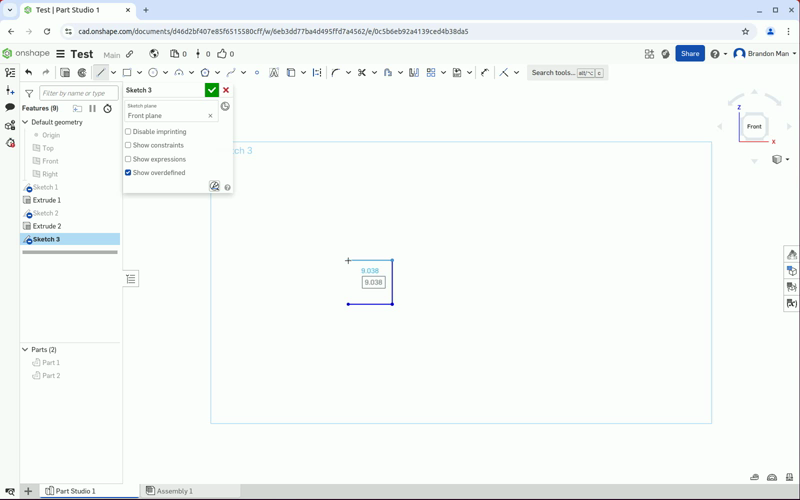
click(348, 260)
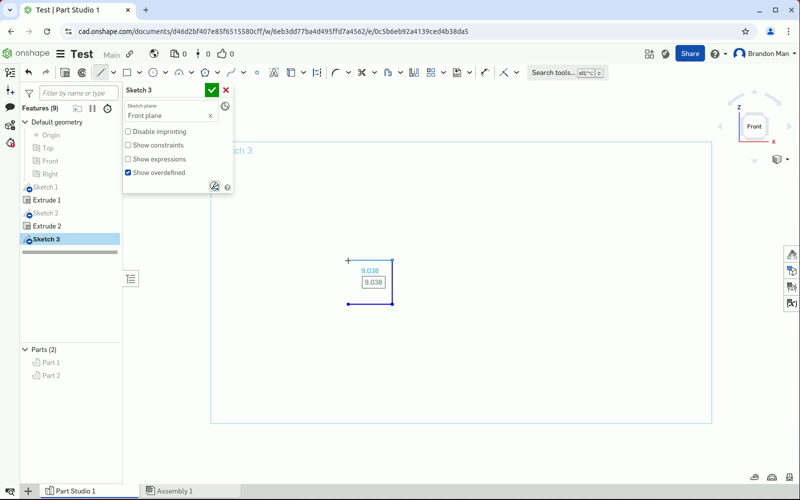
key_up(shift)
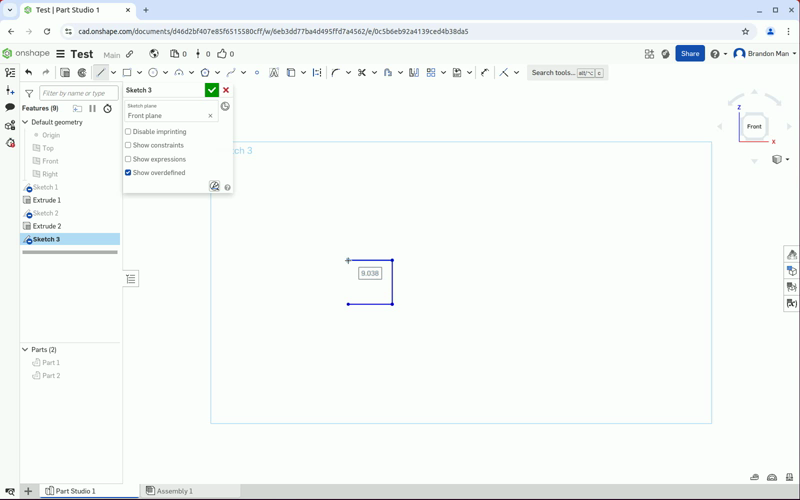
mouse_move(378, 260)
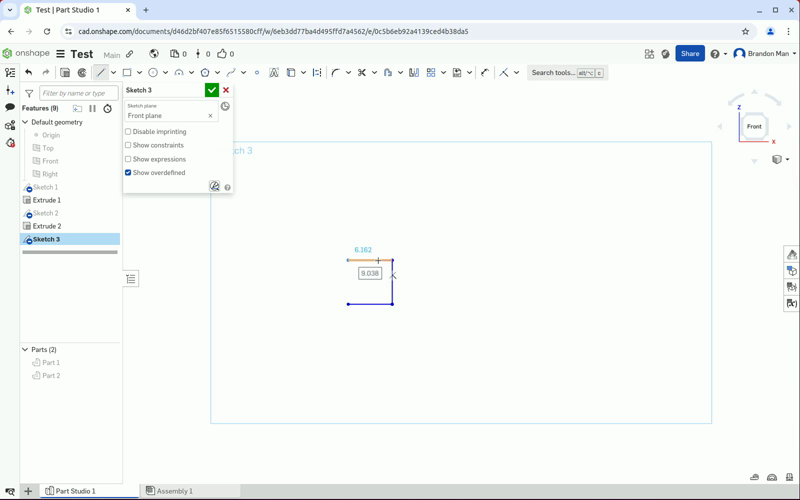
key_down(shift)
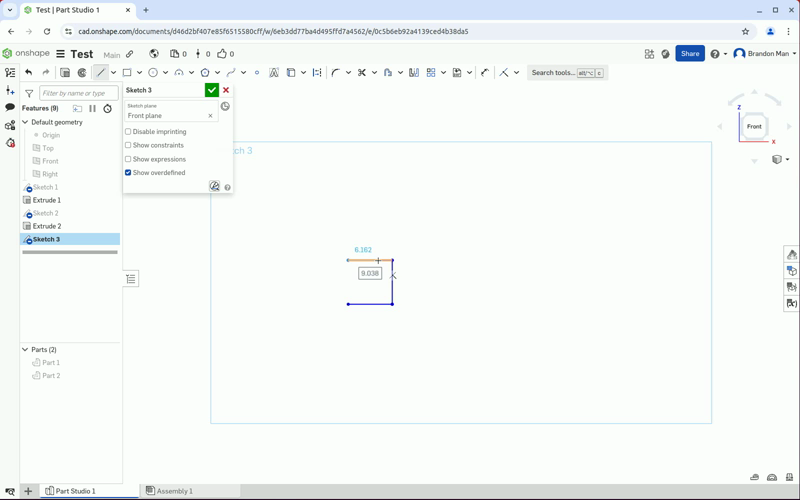
mouse_move(348, 304)
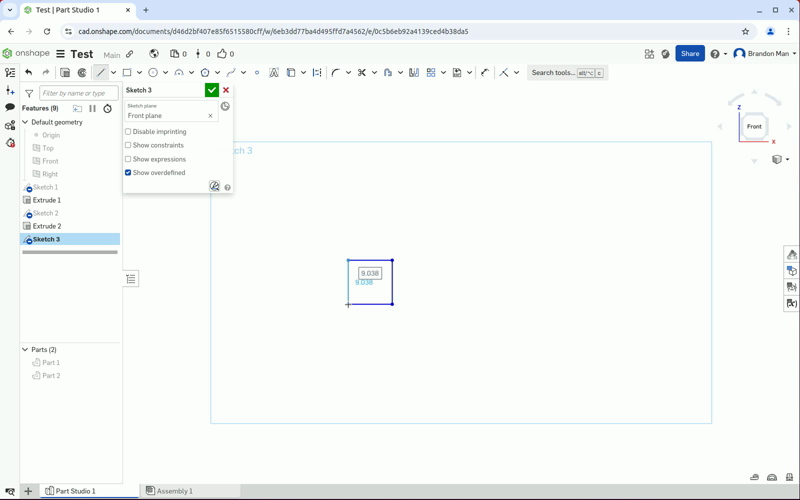
key_up(shift)
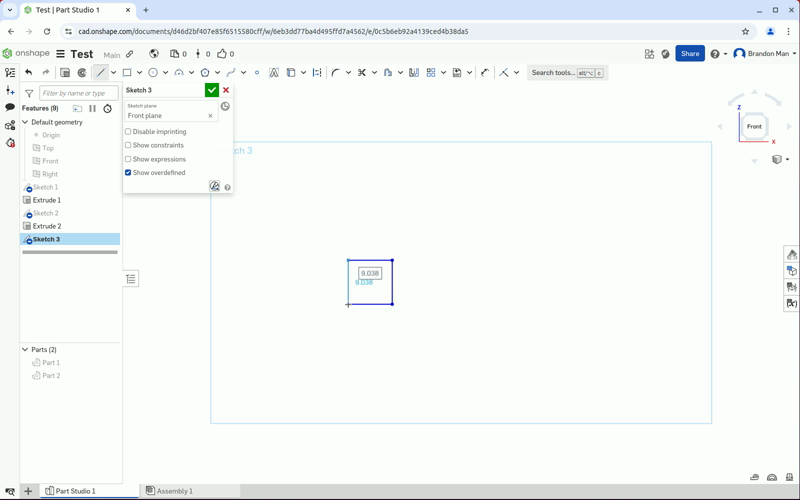
click(348, 304)
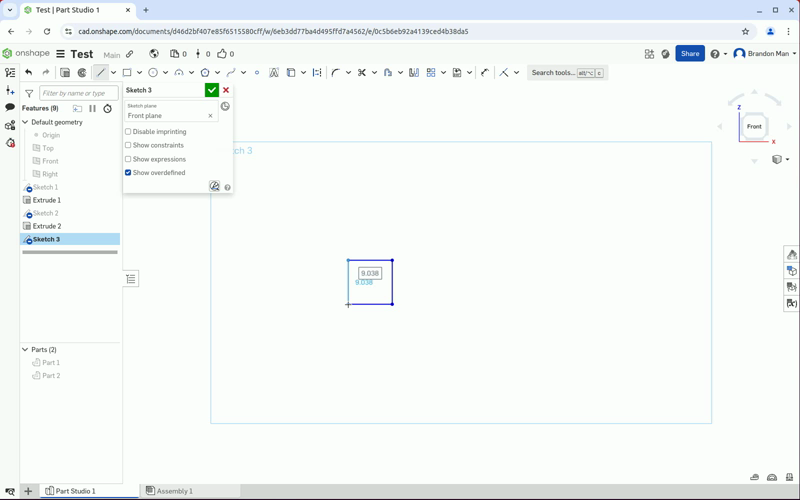
key(esc)
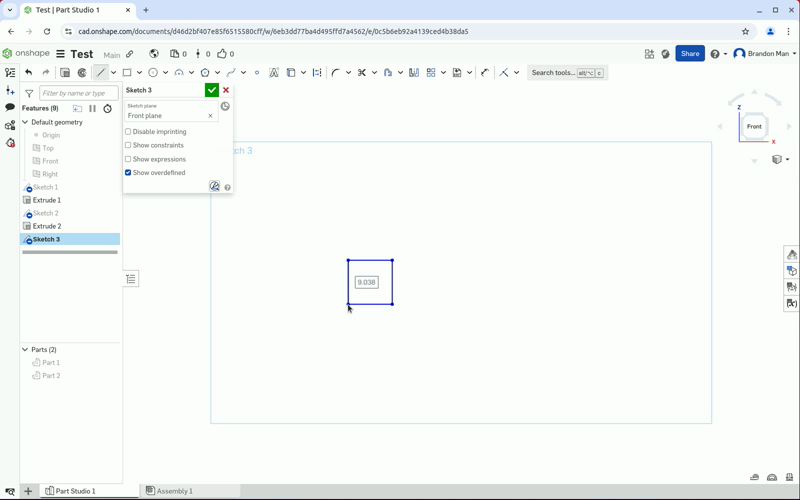
mouse_move(371, 292)
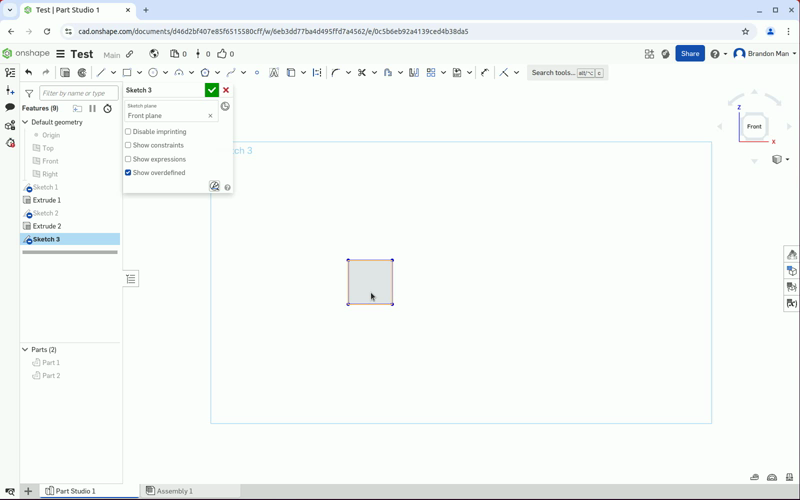
click(371, 292)
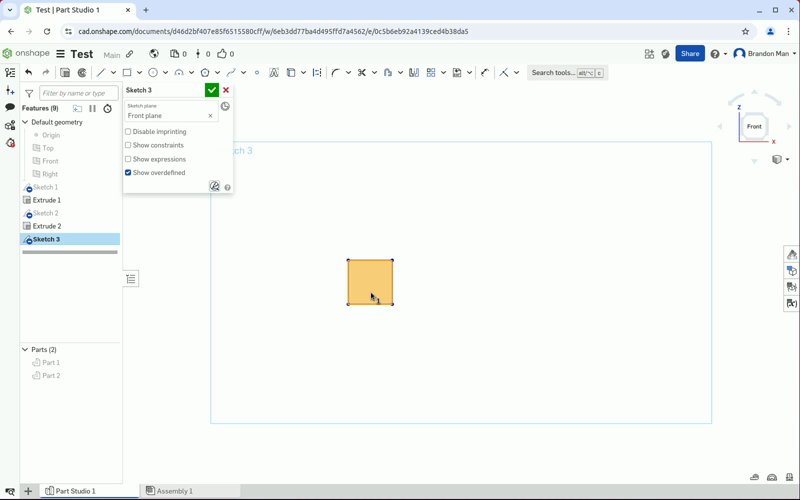
mouse_move(73, 352)
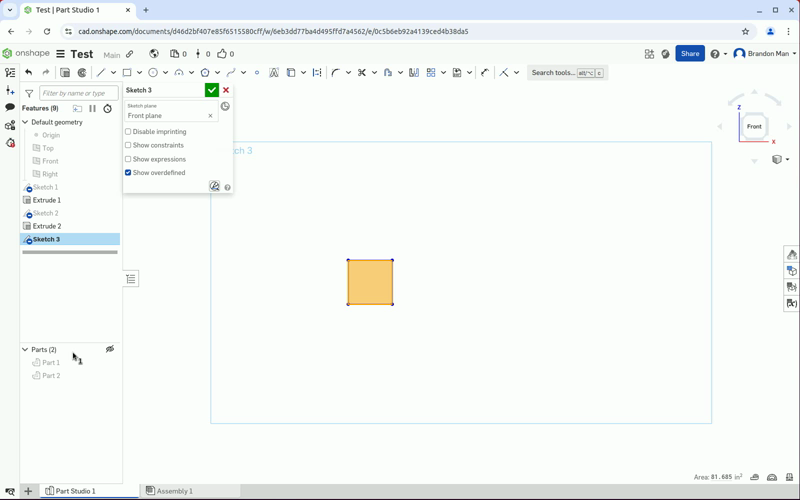
key(shift+y)
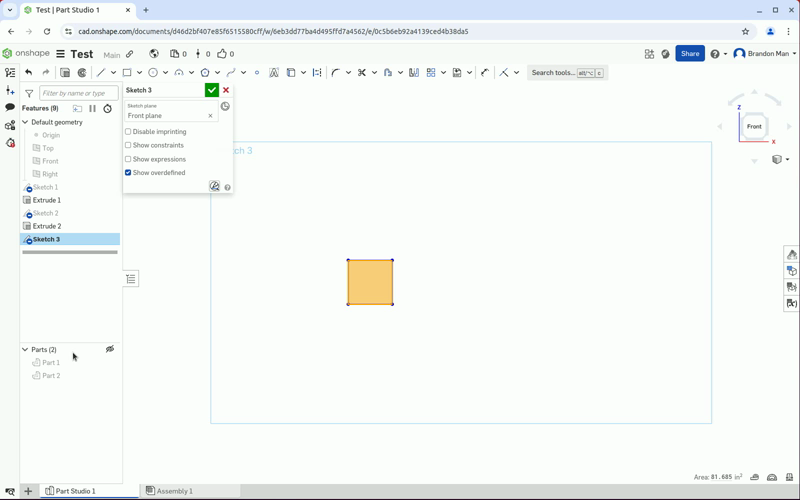
key(shift+e)
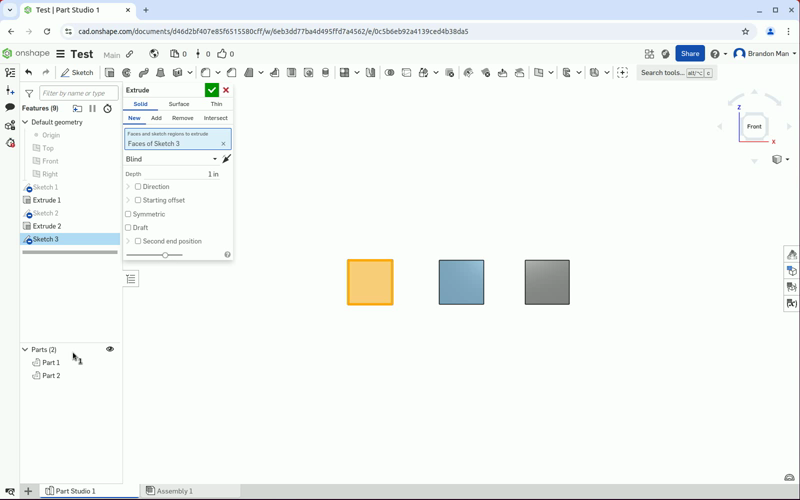
mouse_move(143, 106)
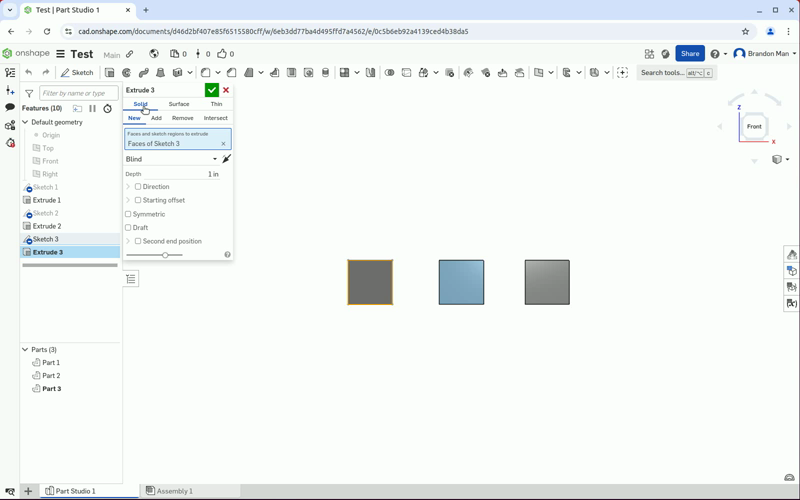
click(143, 106)
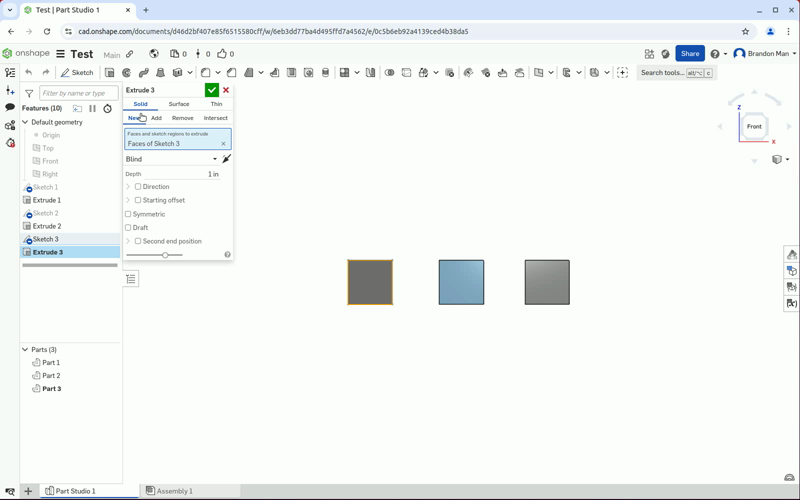
mouse_move(137, 120)
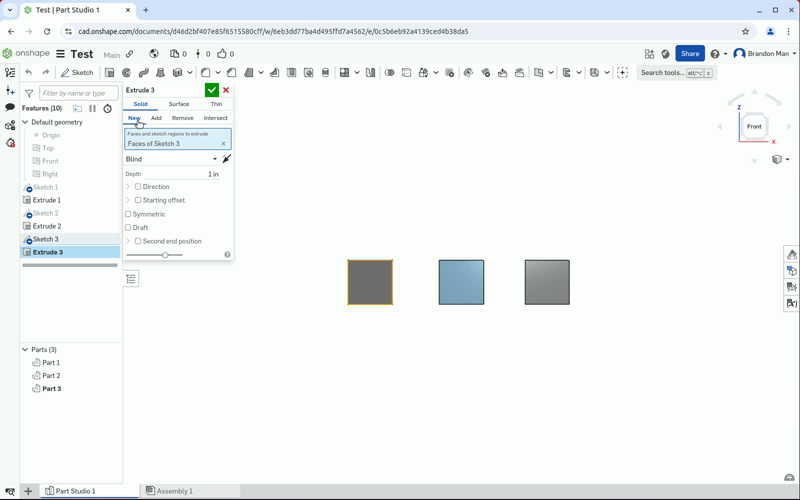
click(137, 120)
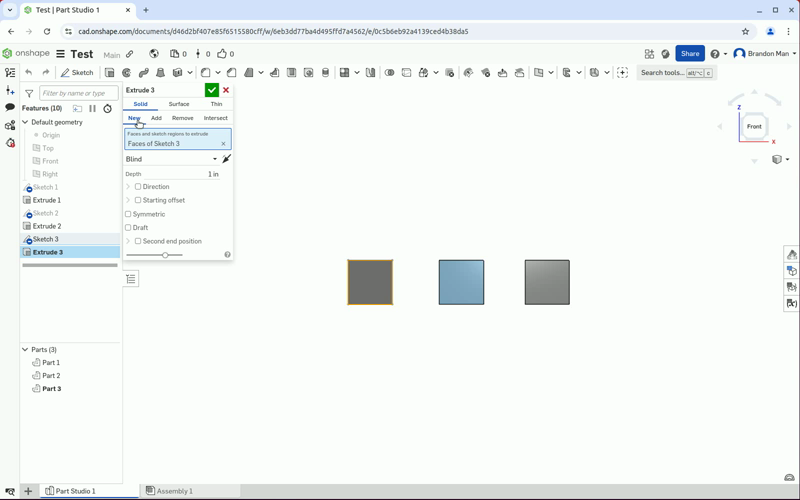
key(tab, 4)
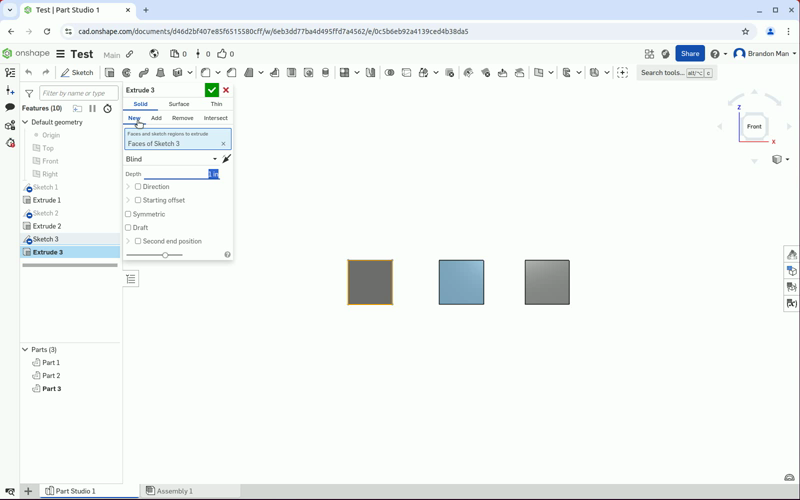
text(30.57)
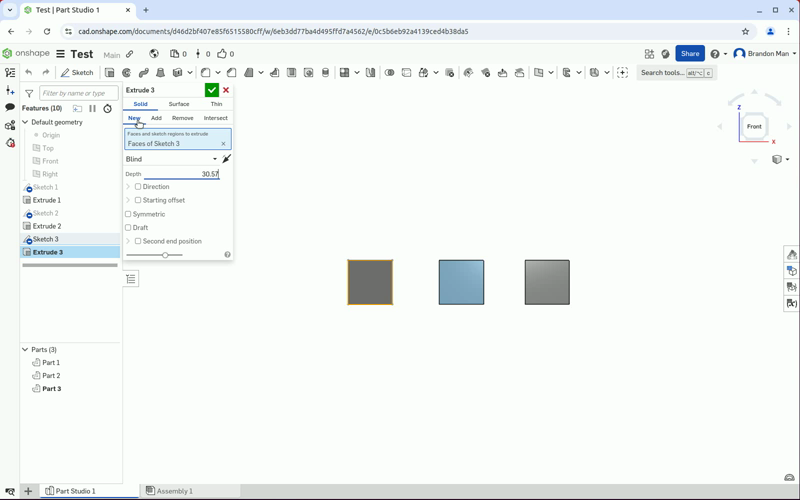
key(enter)
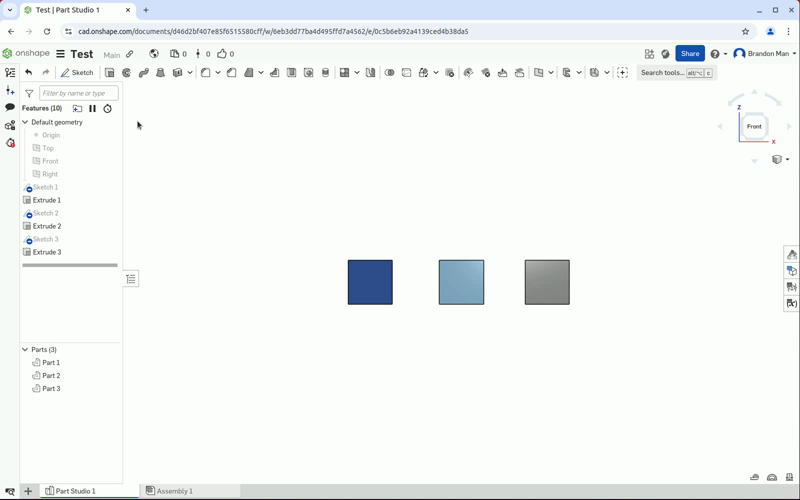
key(shift+h)
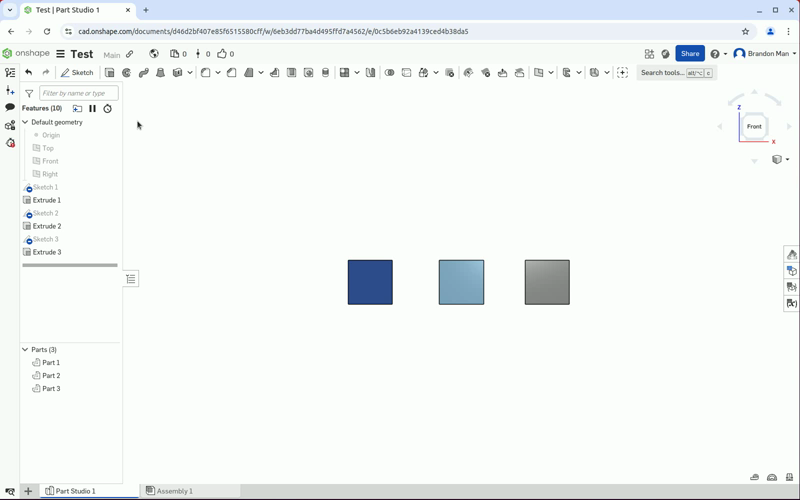
key(shift+h)
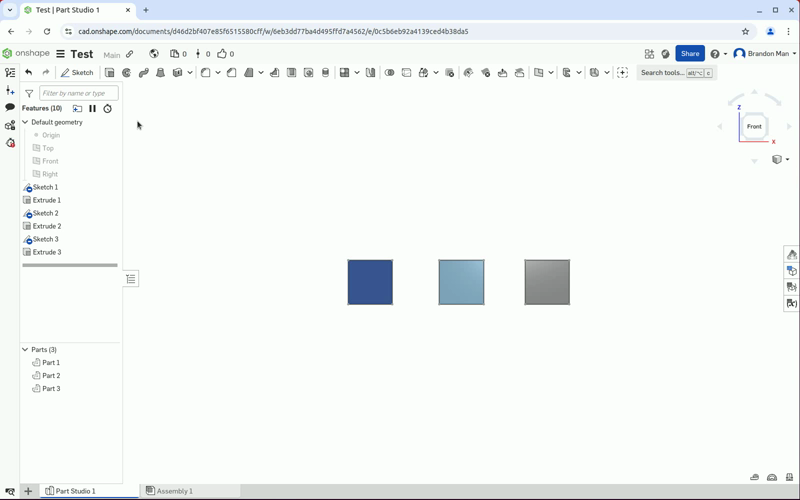
key(shift+7)
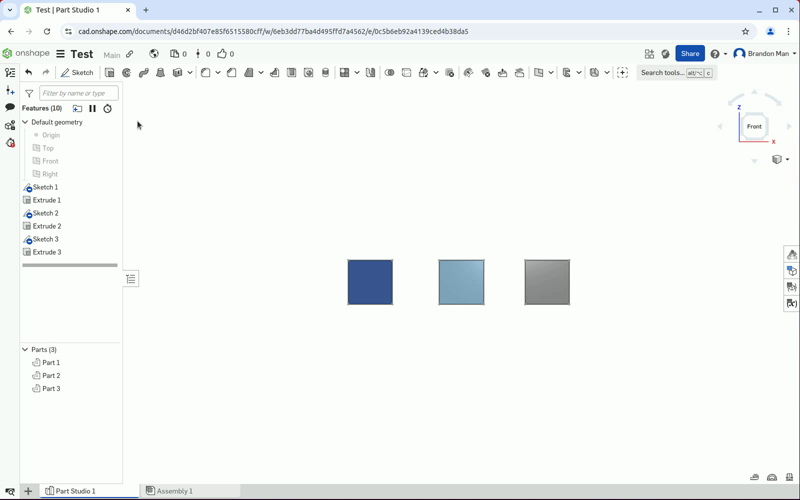
key(left, 2)
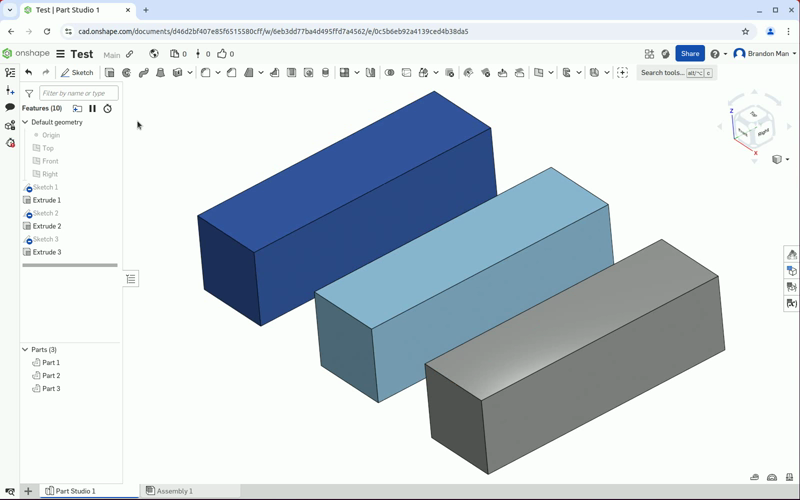
key(down, 2)
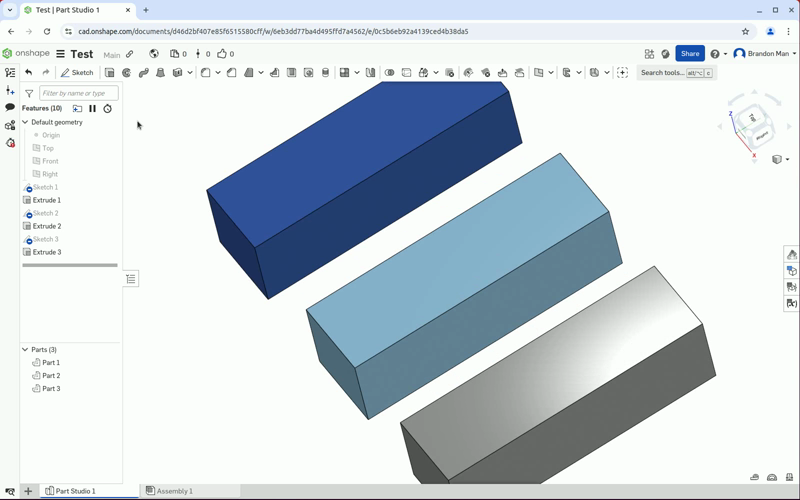
key(up, 2)
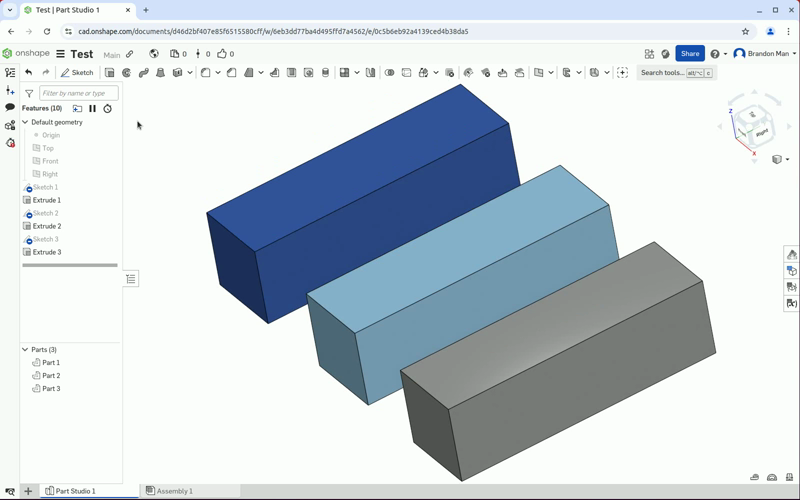
key(right, 2)
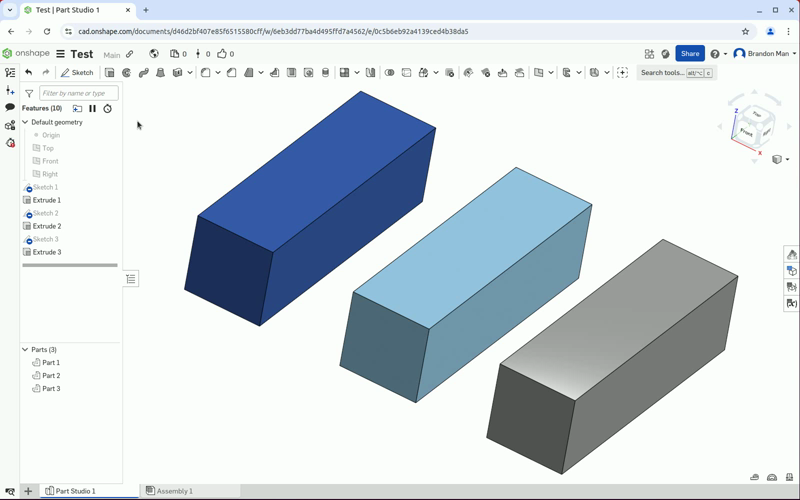
mouse_move(73, 189)
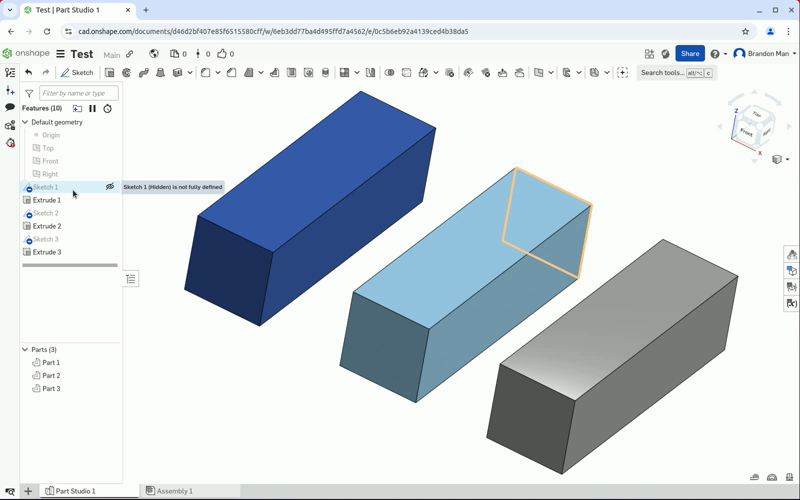
click(73, 189)